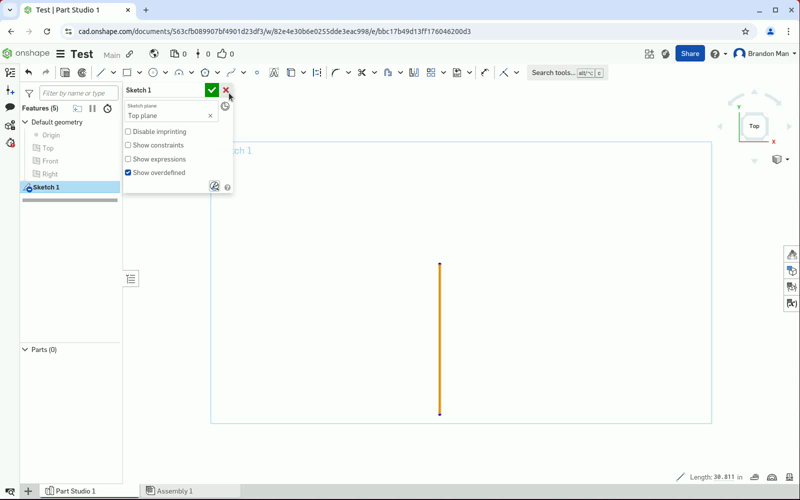
key(shift+h)
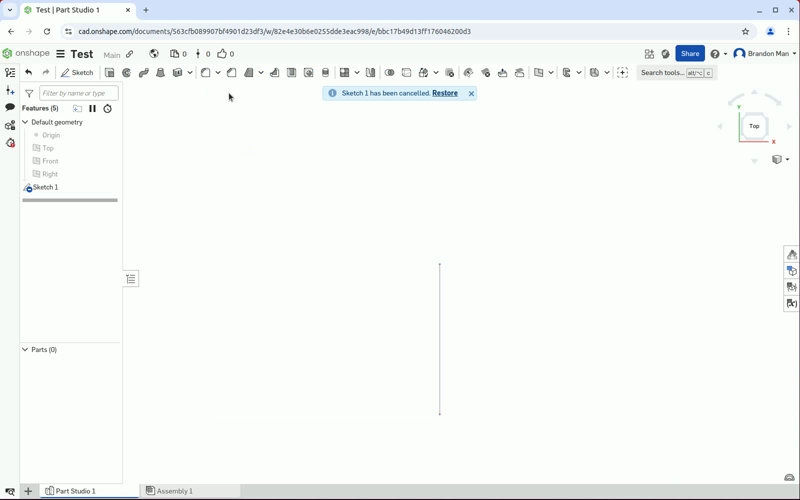
key(shift+s)
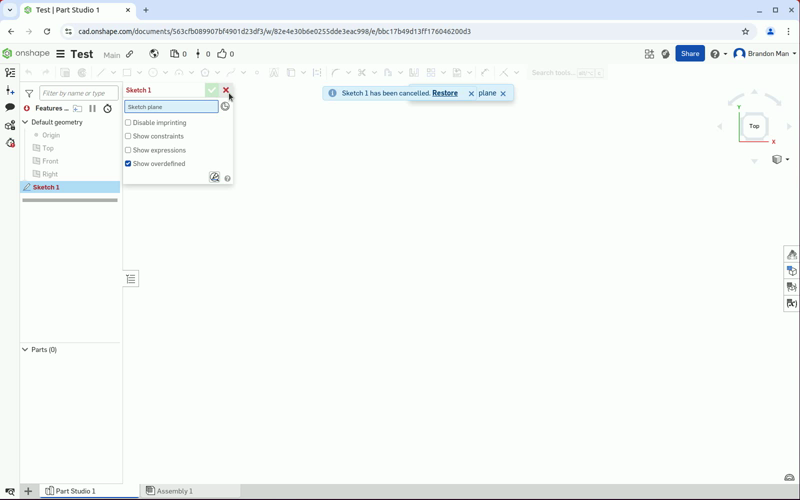
mouse_move(73, 150)
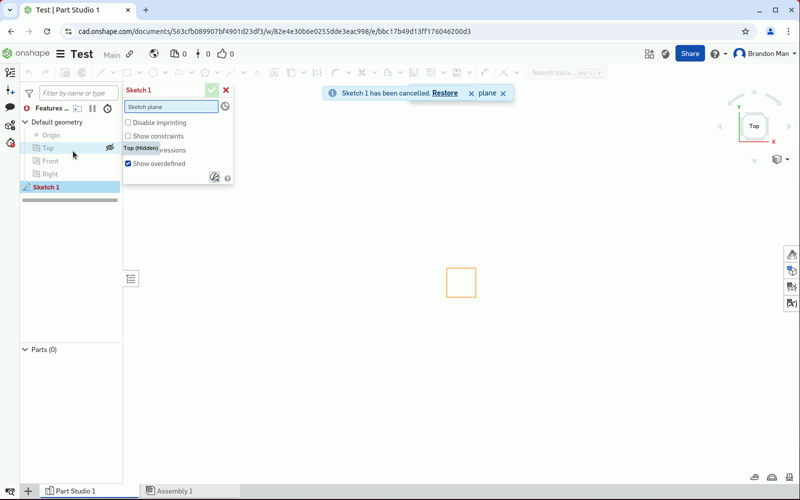
click(73, 150)
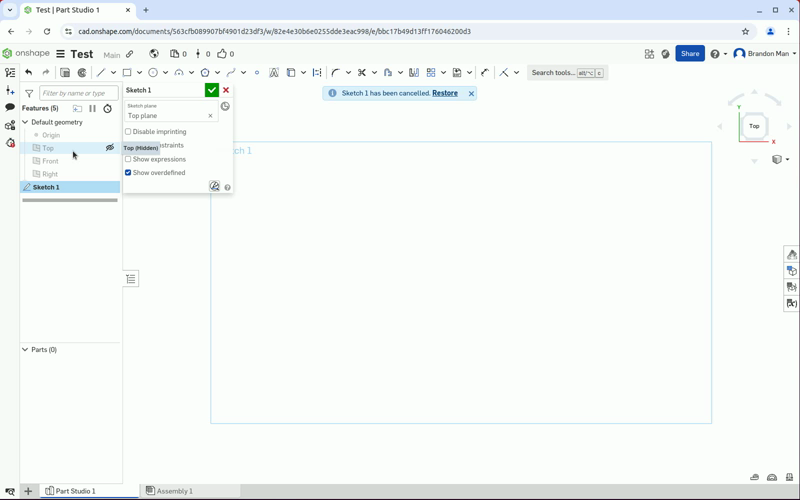
mouse_move(73, 352)
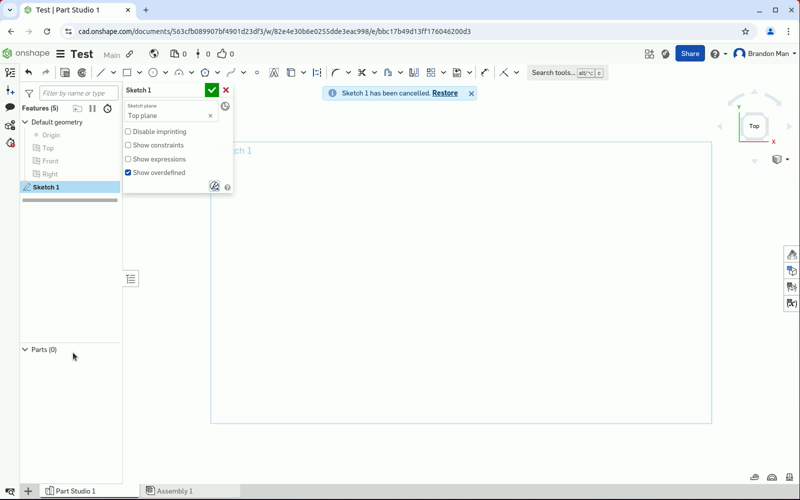
key(y)
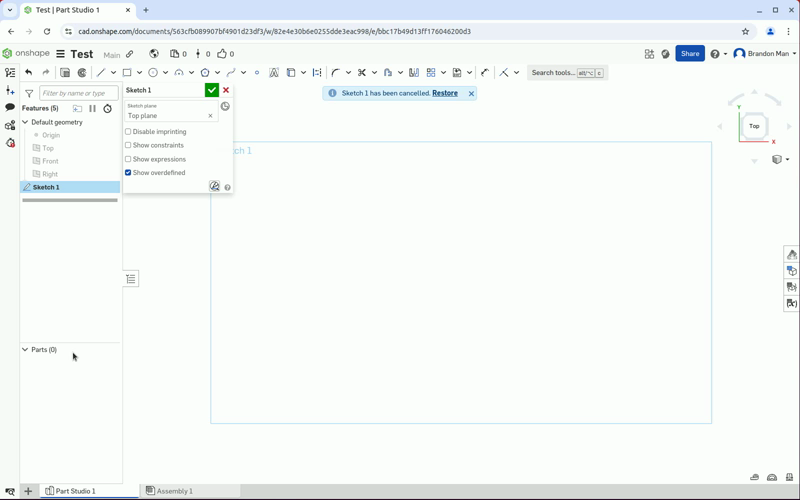
key(l)
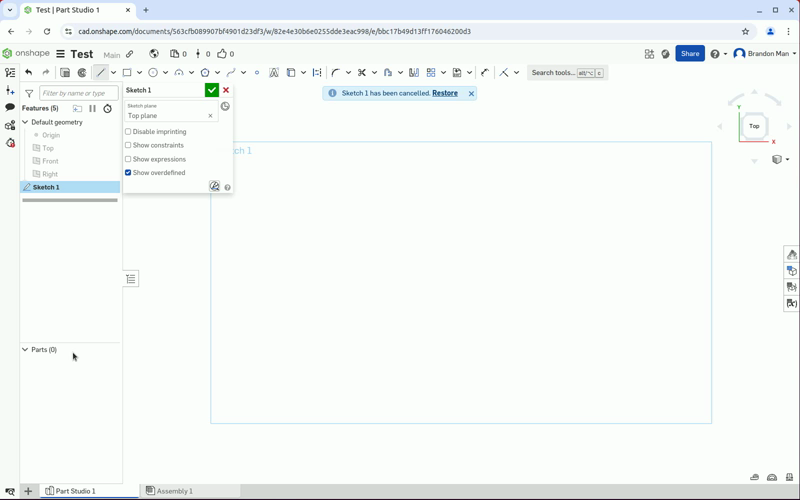
key_down(shift)
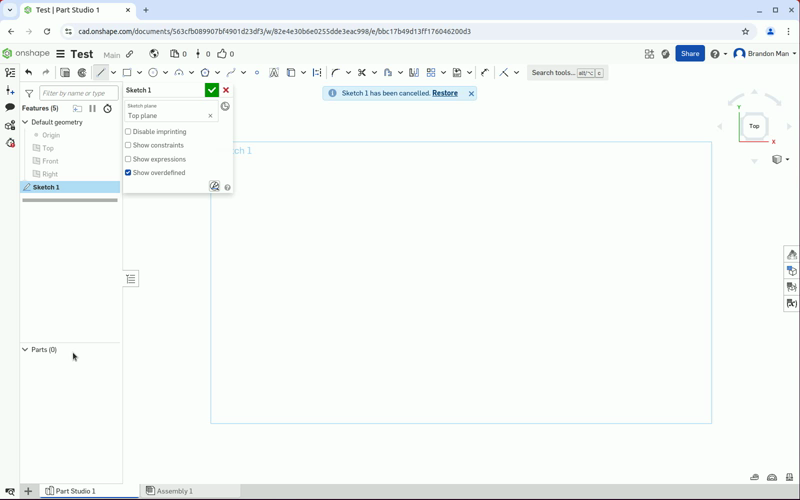
mouse_move(449, 294)
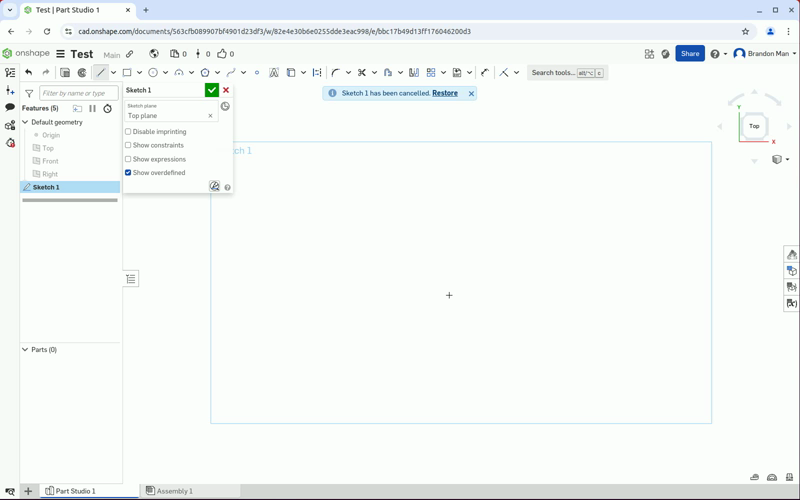
click(449, 294)
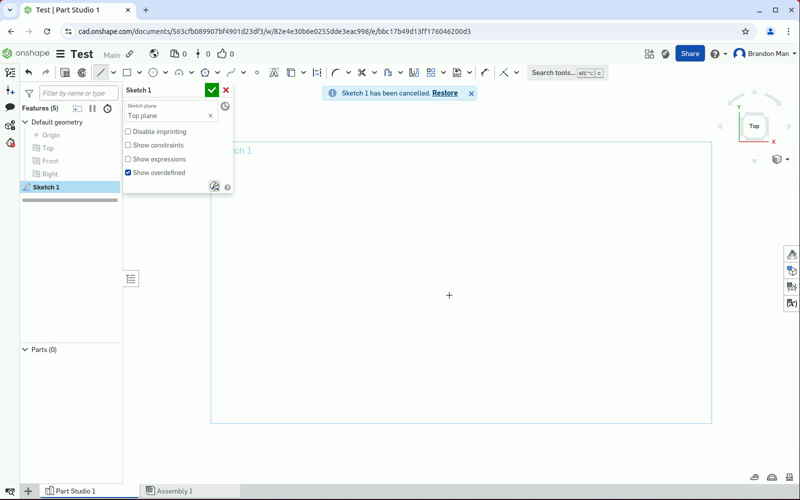
key_up(shift)
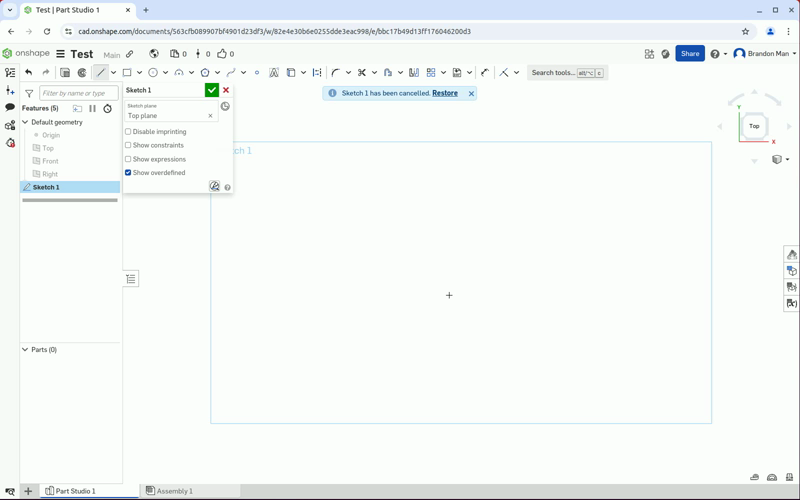
key_down(shift)
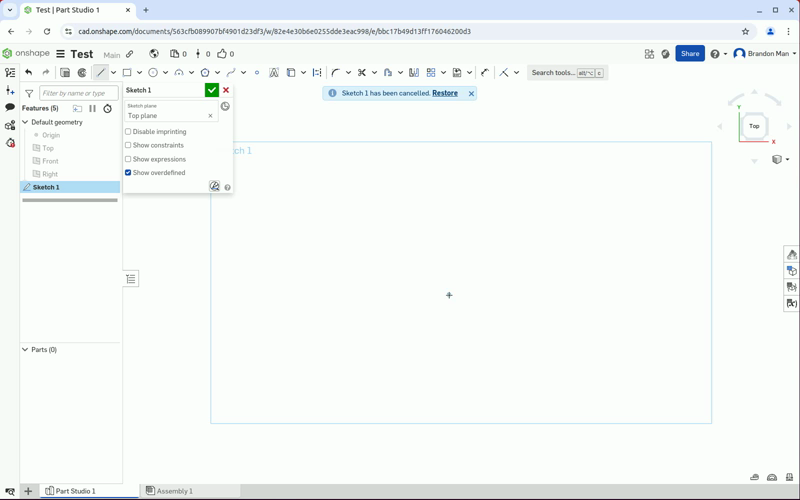
mouse_move(479, 294)
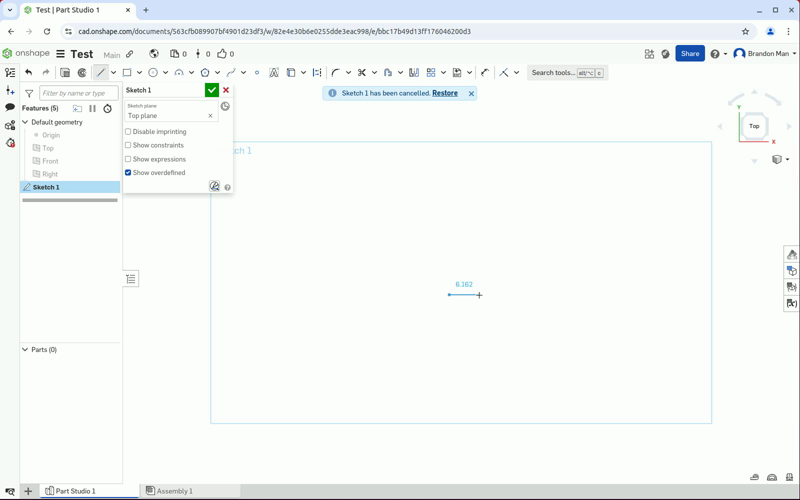
mouse_move(473, 294)
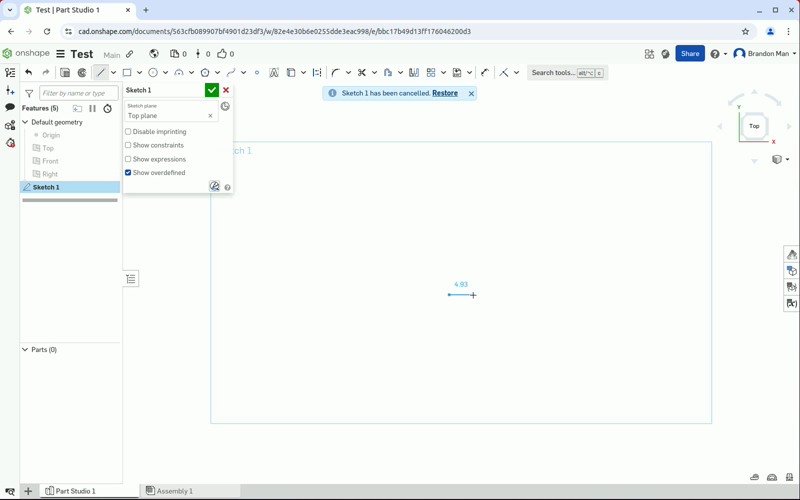
click(473, 294)
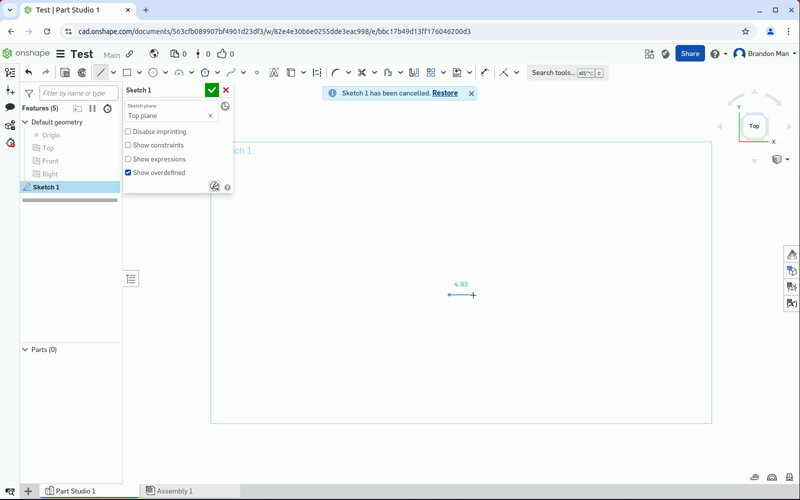
key_up(shift)
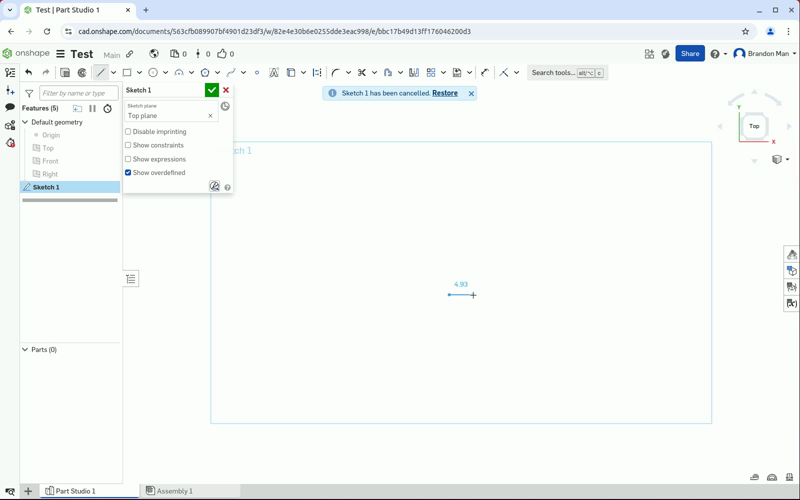
key_down(shift)
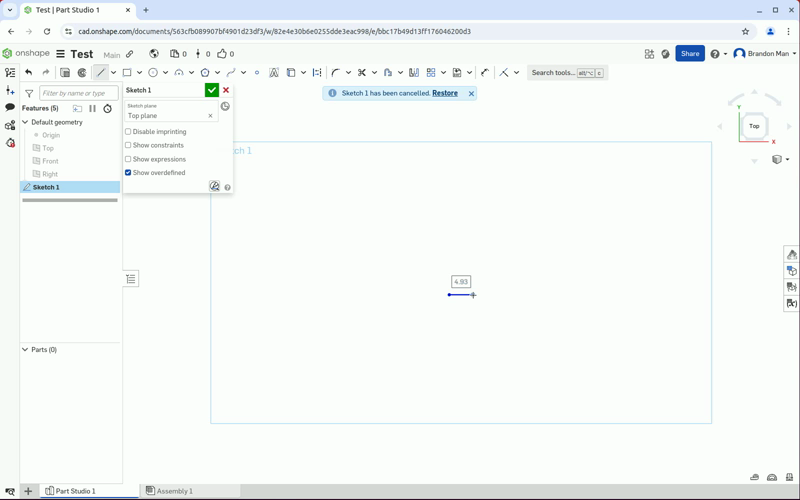
mouse_move(503, 294)
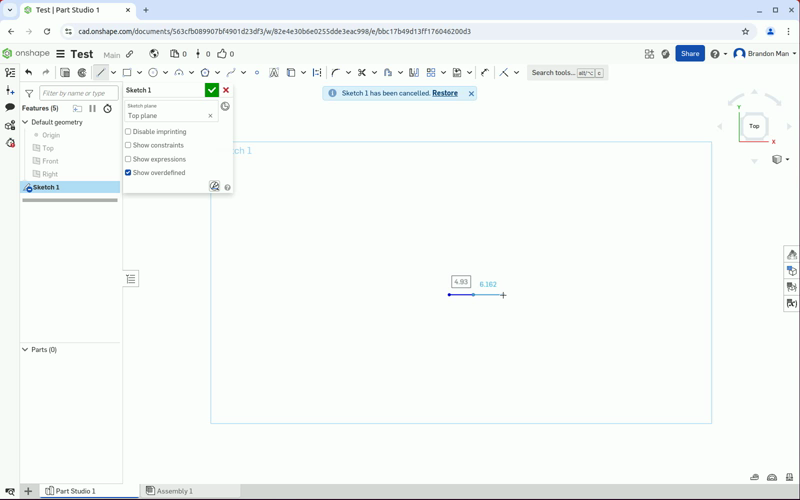
mouse_move(473, 270)
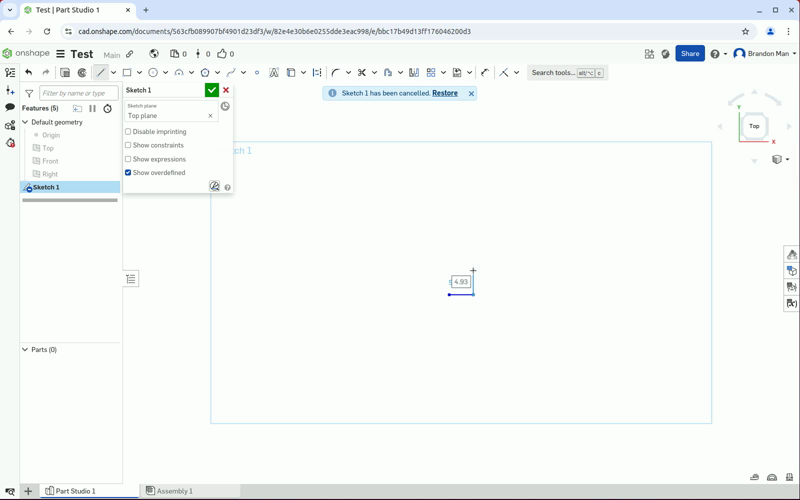
click(473, 270)
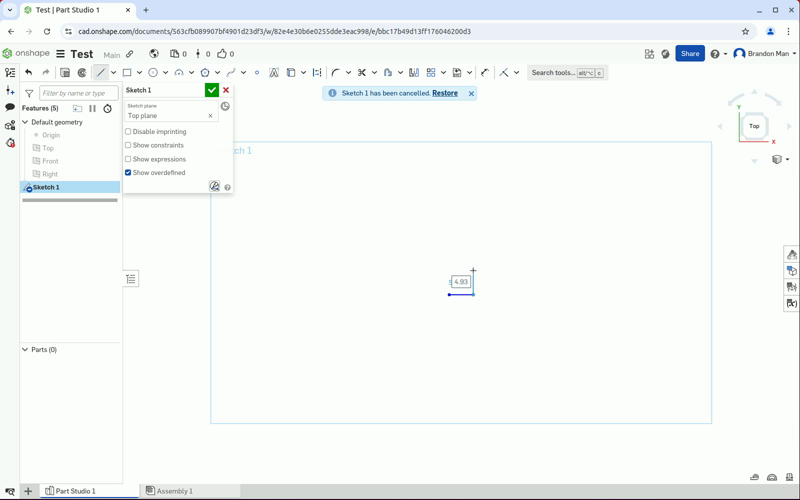
key_up(shift)
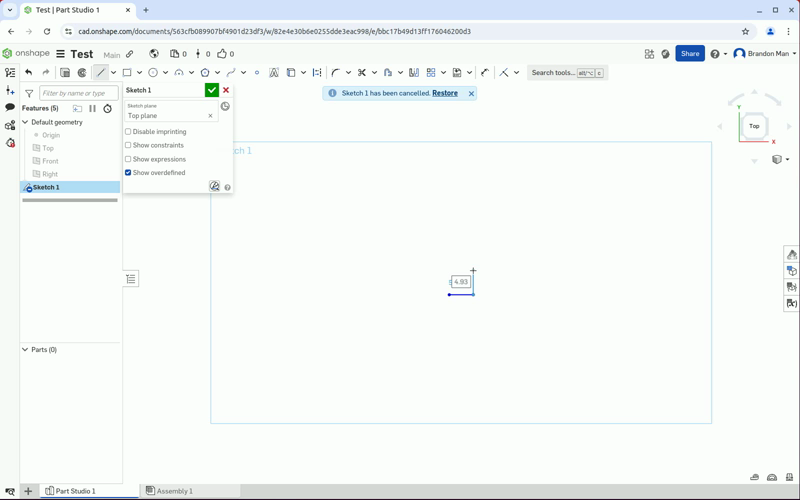
key_down(shift)
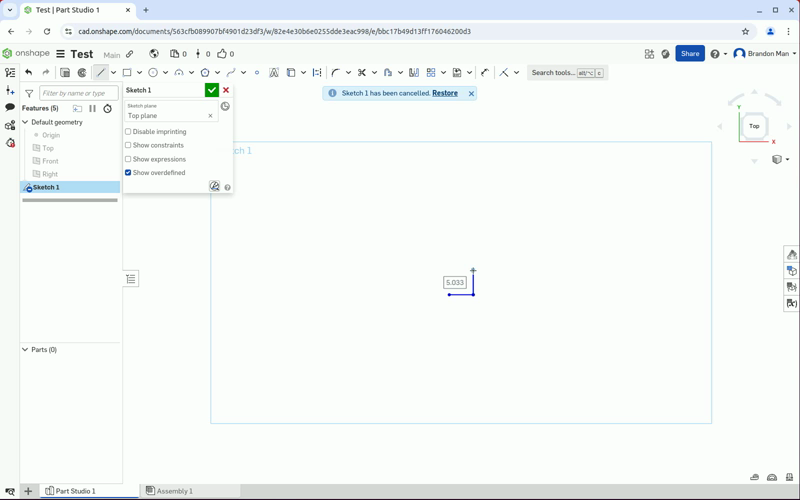
mouse_move(503, 270)
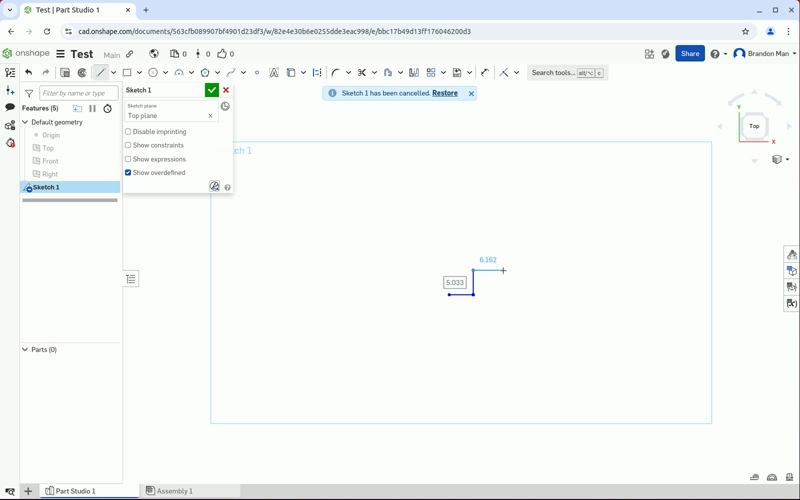
mouse_move(449, 270)
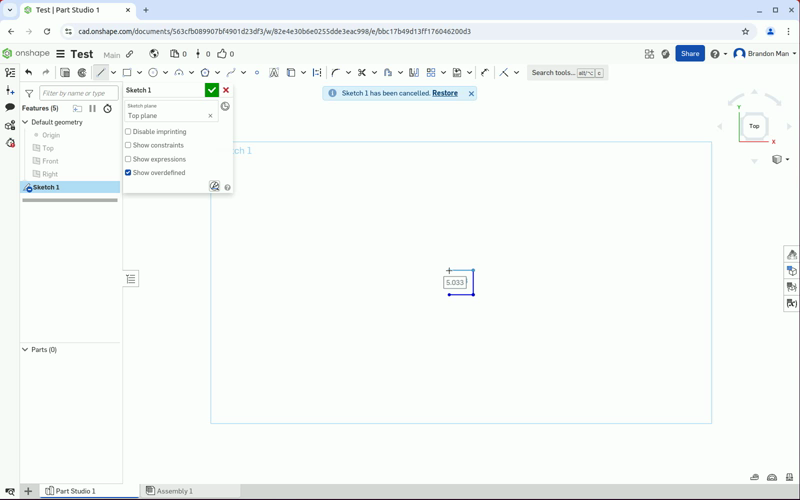
click(449, 270)
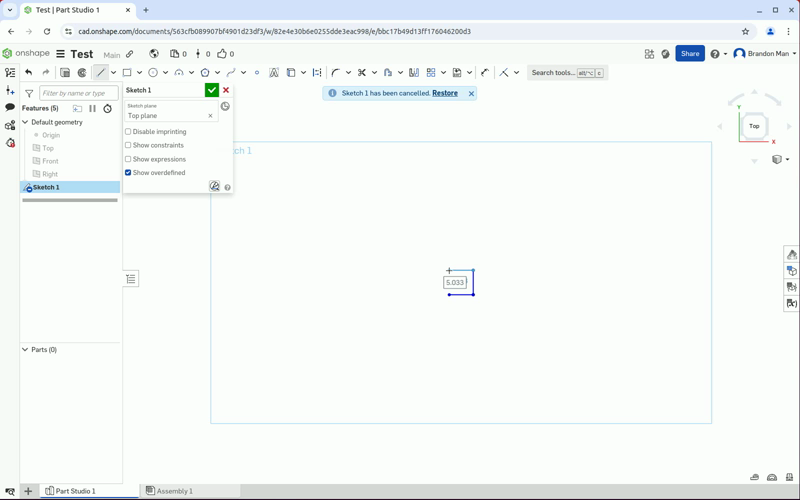
key_up(shift)
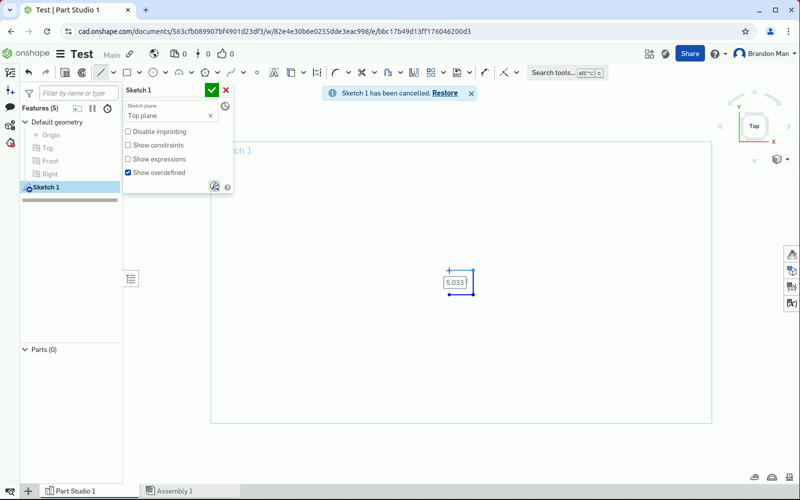
mouse_move(479, 270)
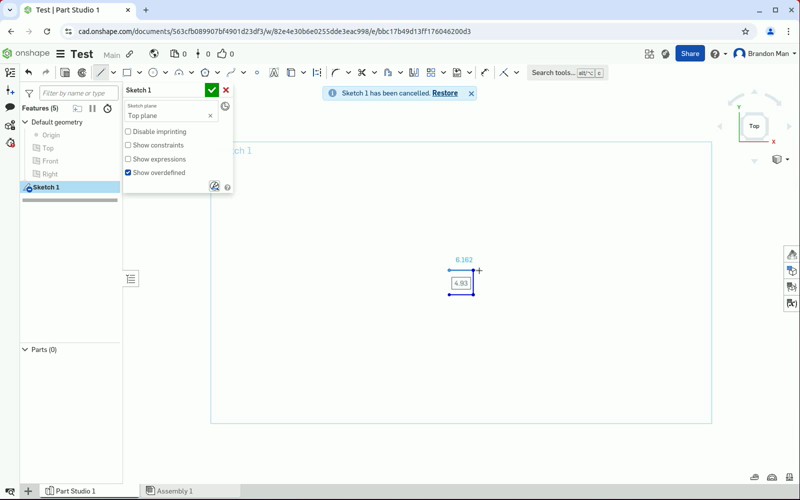
key_down(shift)
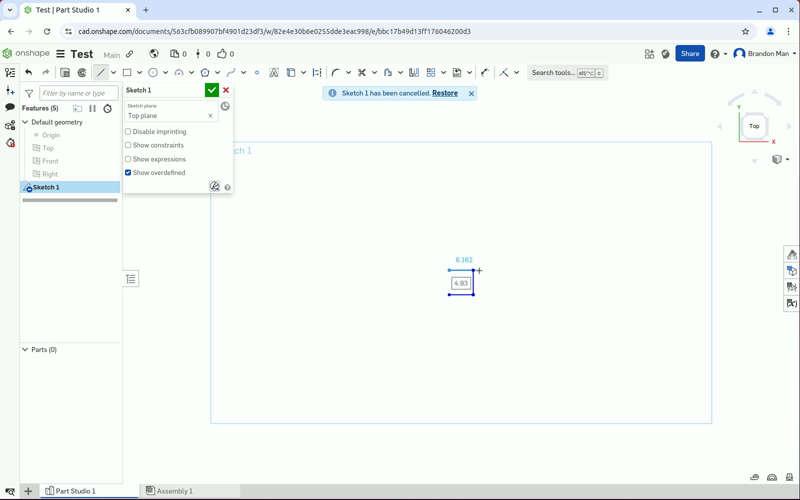
mouse_move(449, 294)
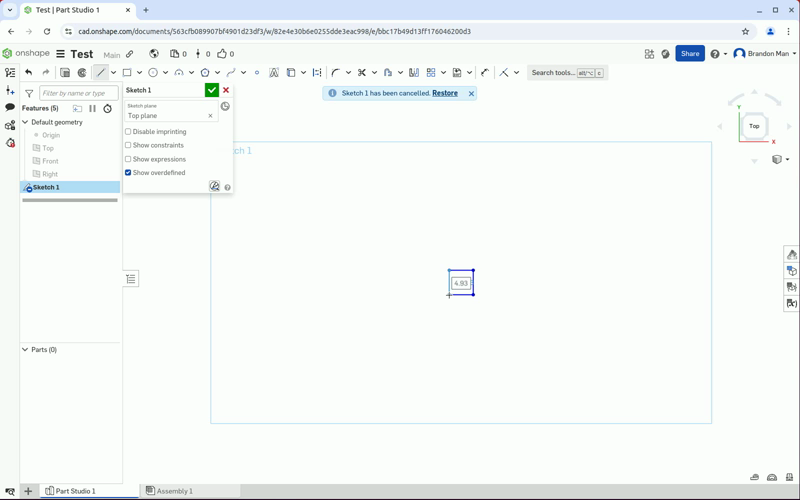
key_up(shift)
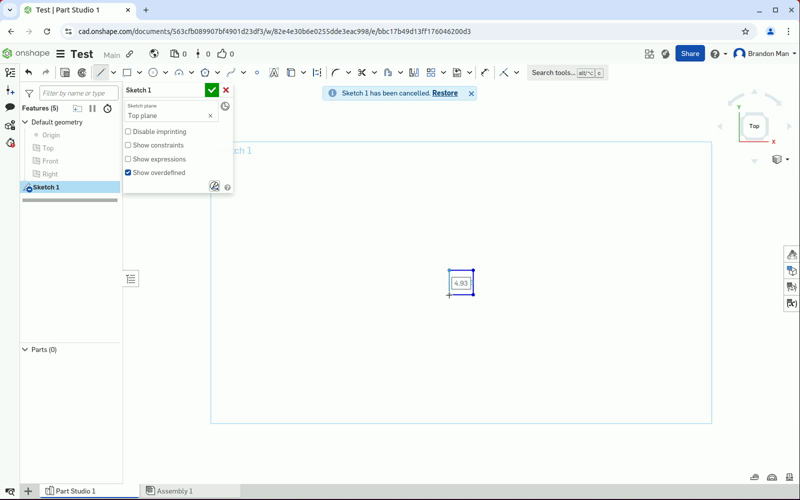
click(449, 294)
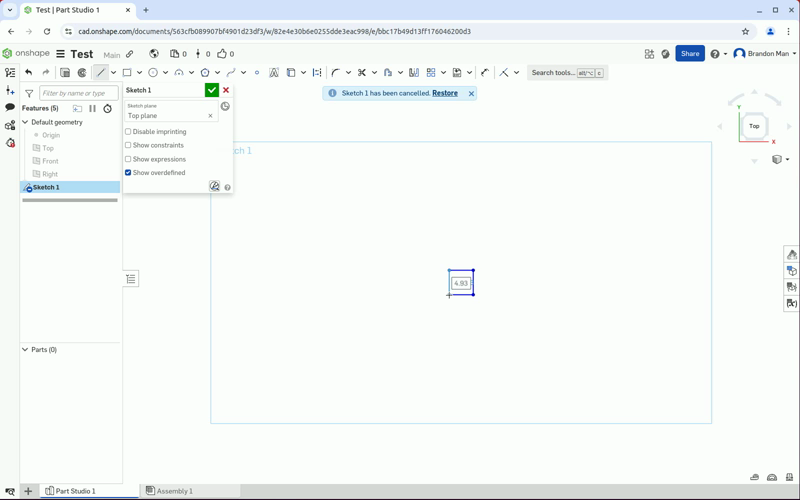
key(esc)
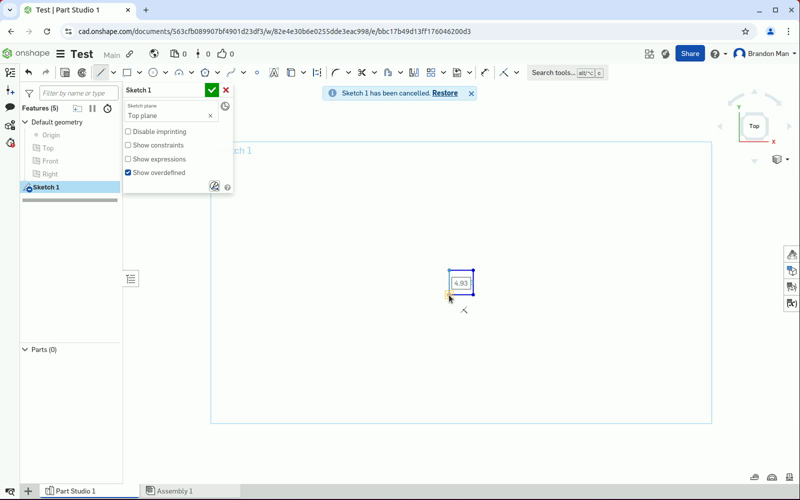
mouse_move(461, 277)
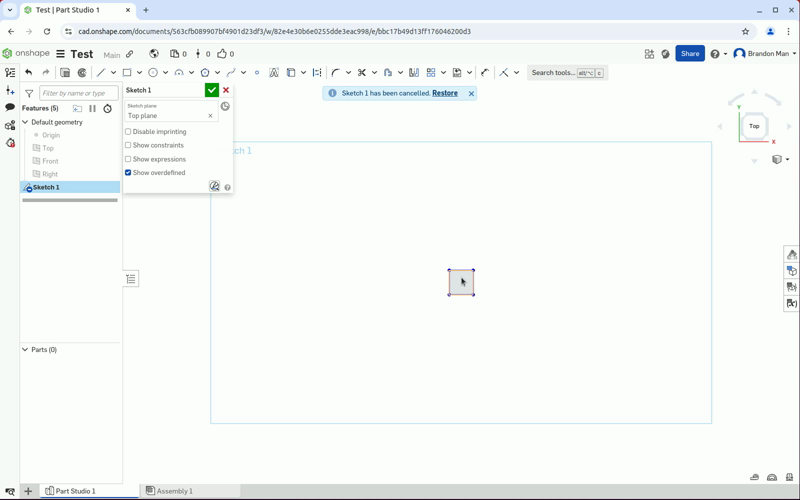
scroll(6)
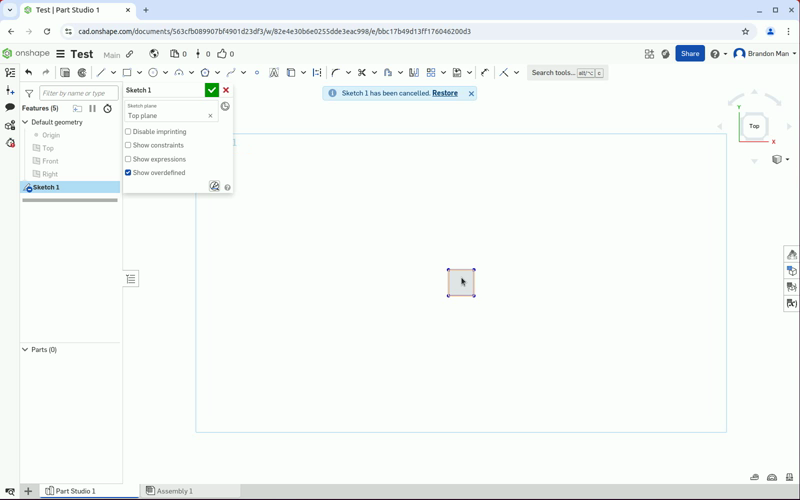
scroll(6)
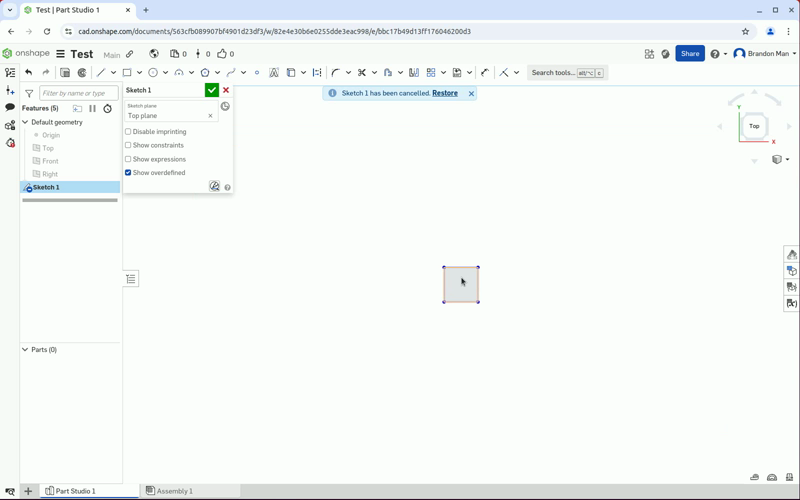
scroll(6)
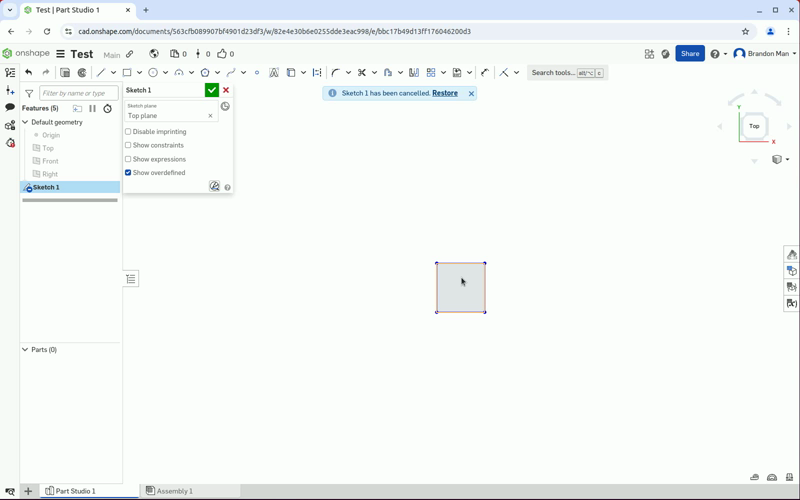
scroll(6)
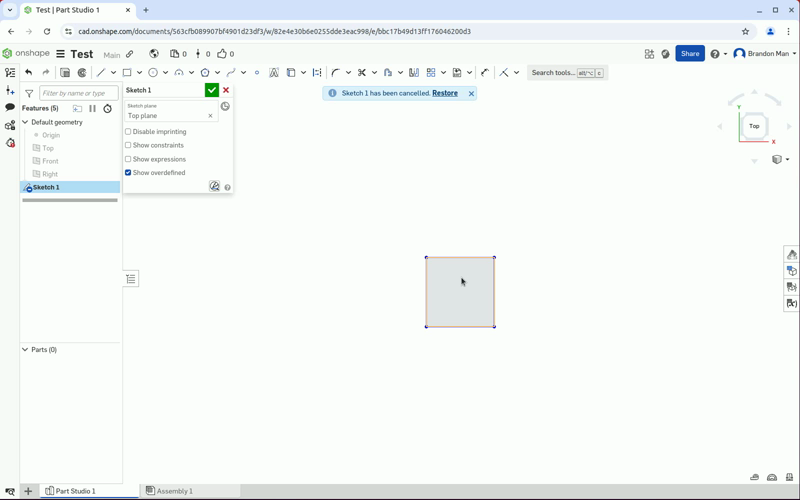
scroll(6)
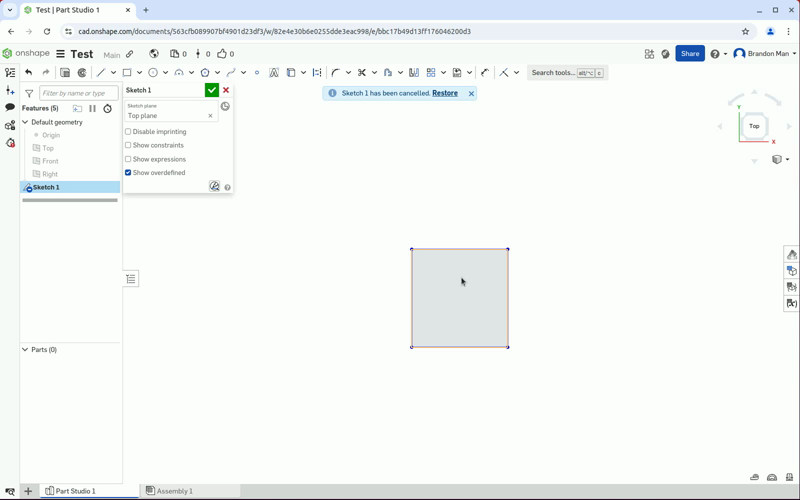
scroll(6)
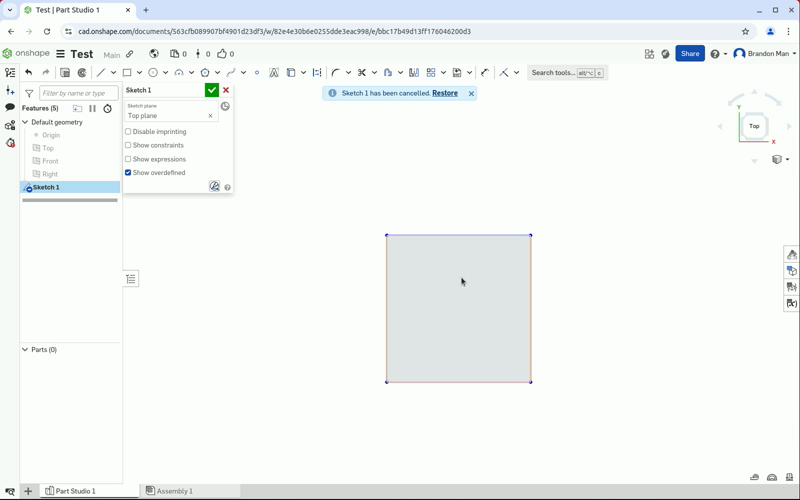
scroll(6)
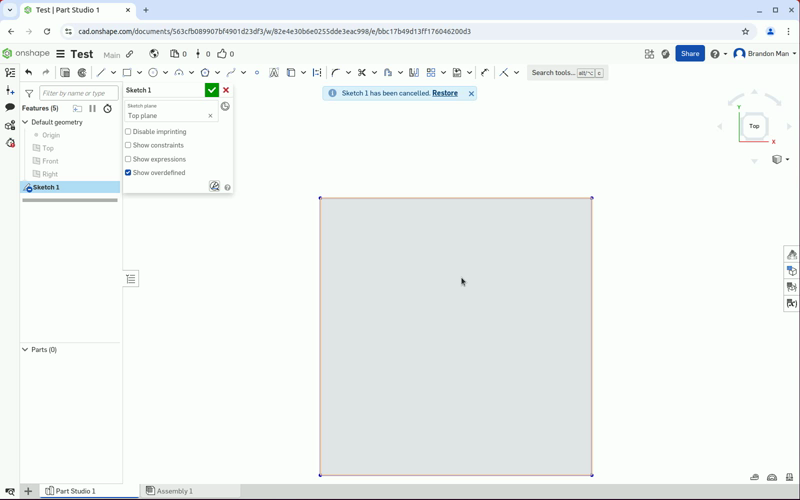
click(461, 277)
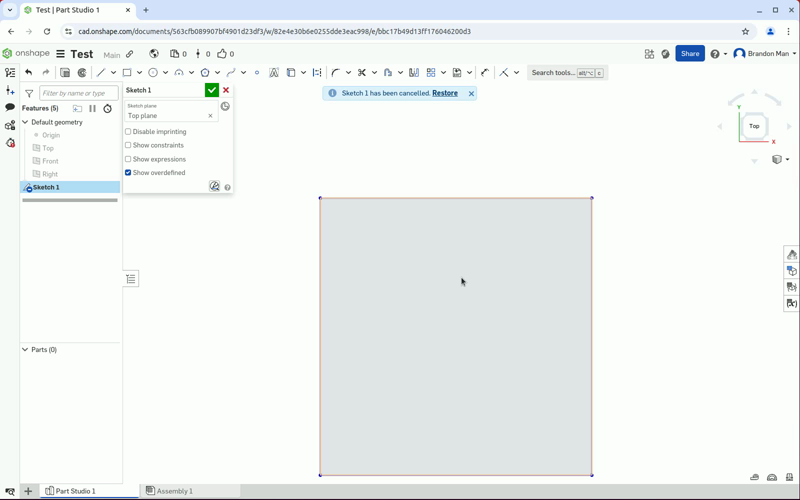
scroll(-6)
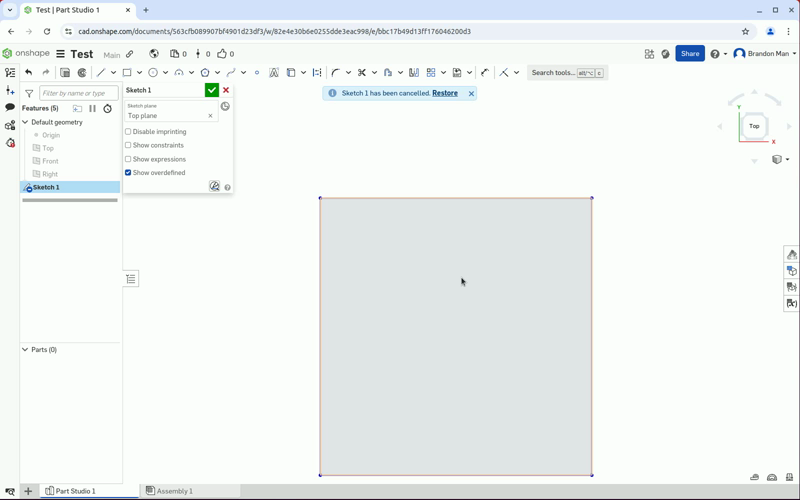
scroll(-6)
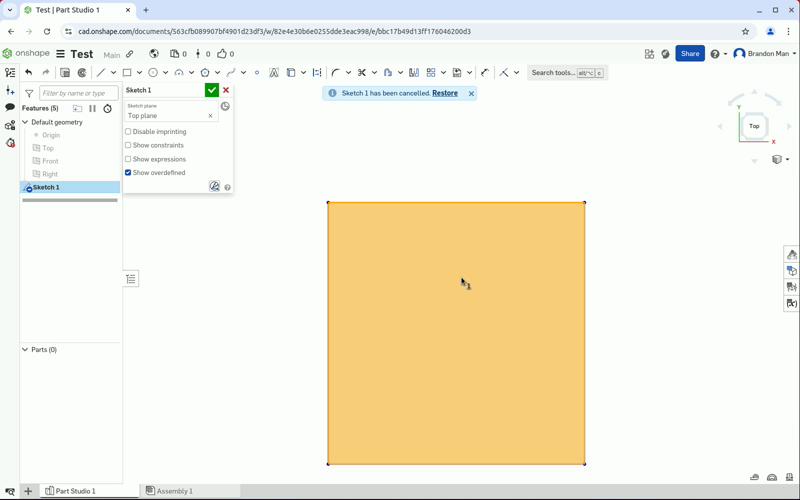
scroll(-6)
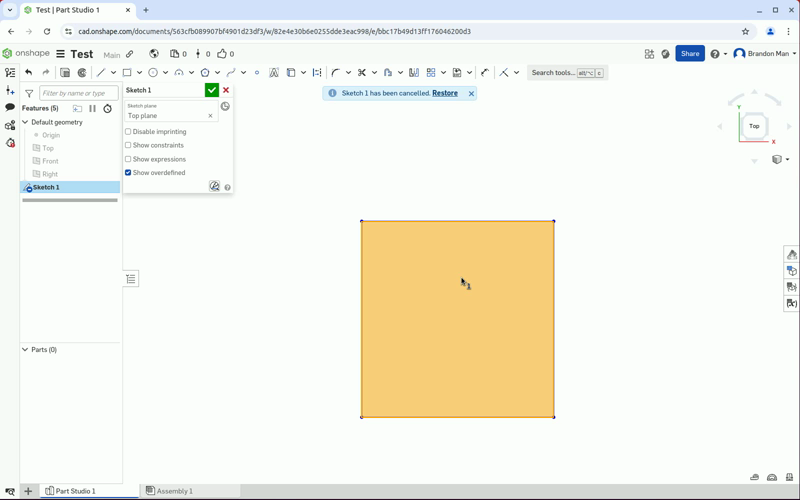
scroll(-6)
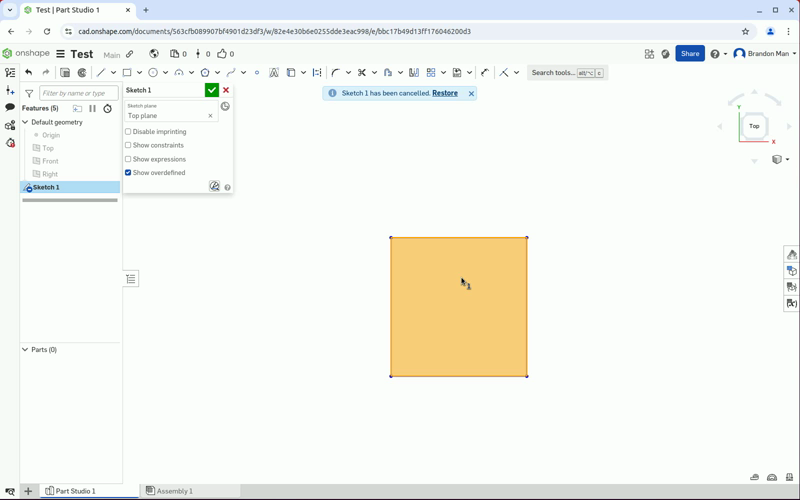
scroll(-6)
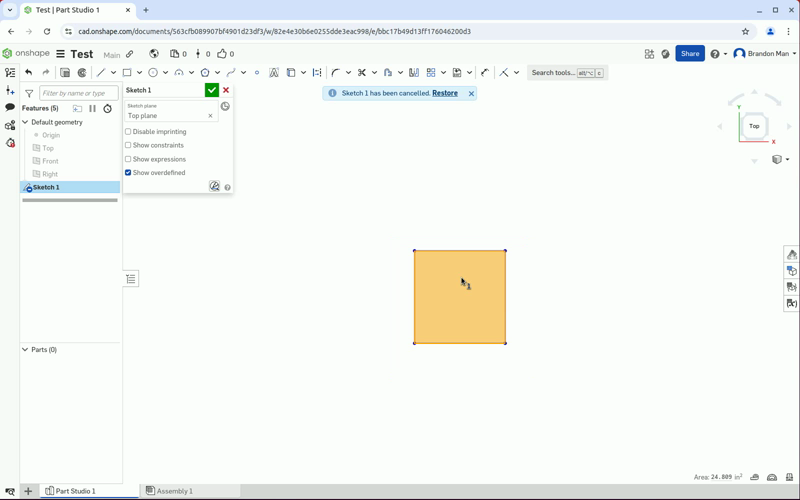
scroll(-6)
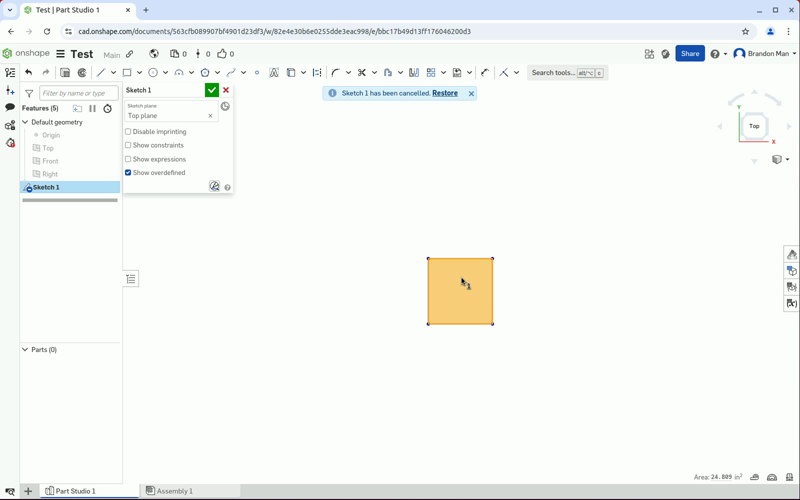
scroll(-6)
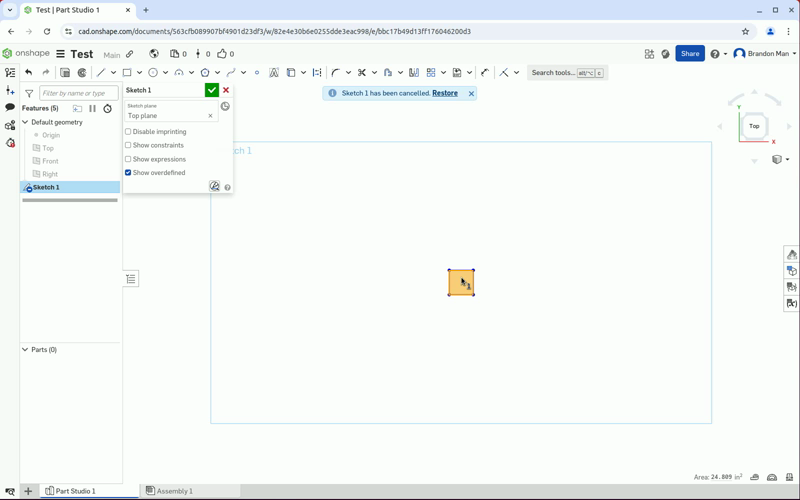
mouse_move(73, 352)
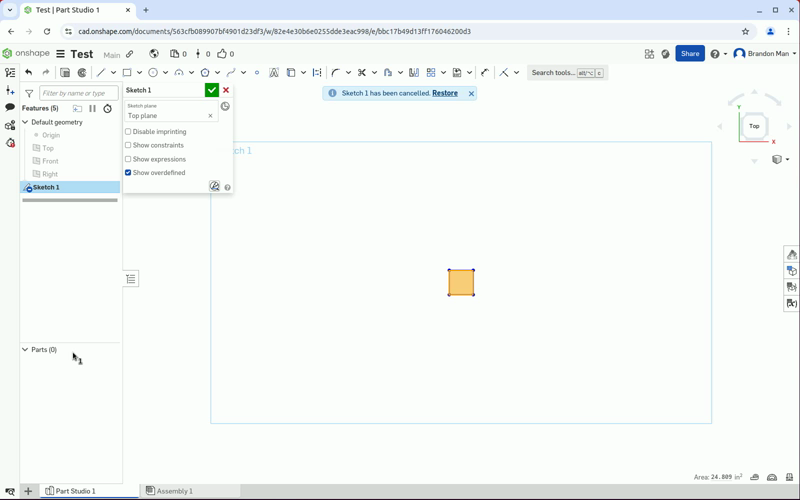
key(shift+y)
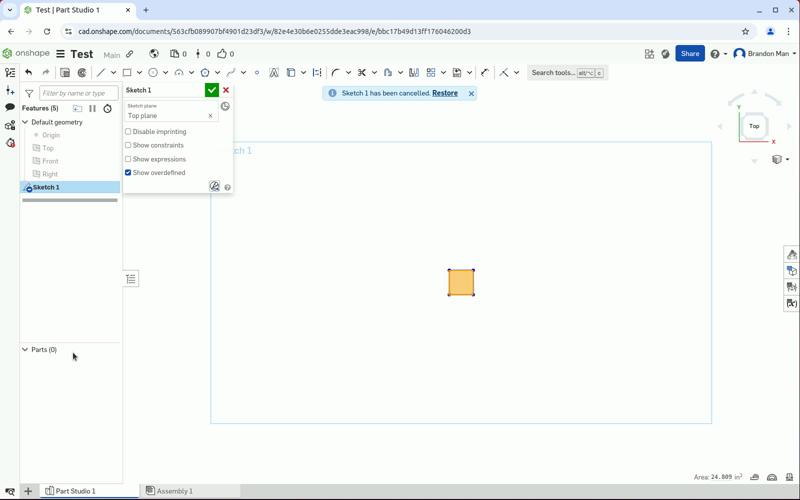
key(shift+e)
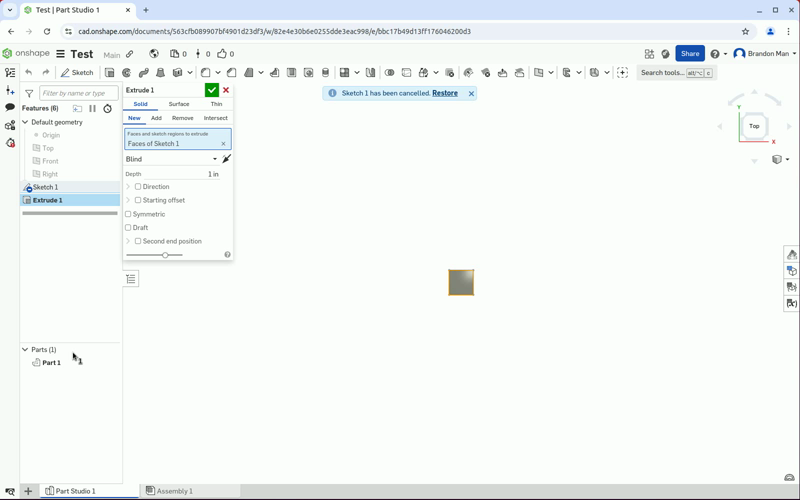
mouse_move(143, 106)
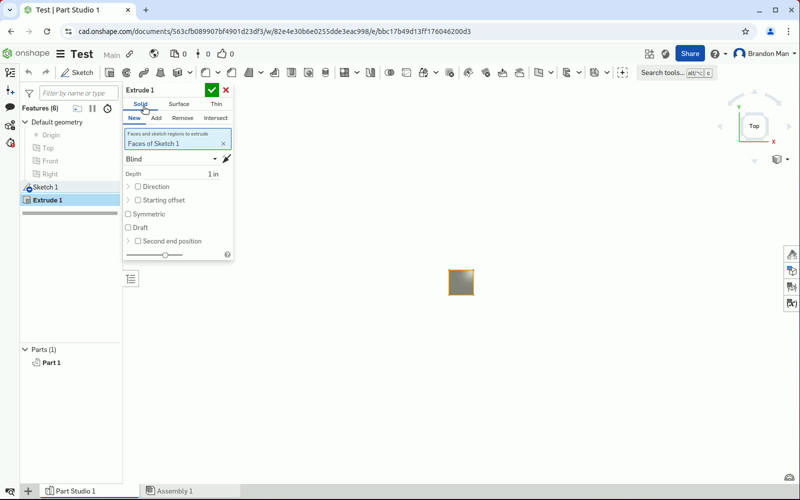
click(143, 106)
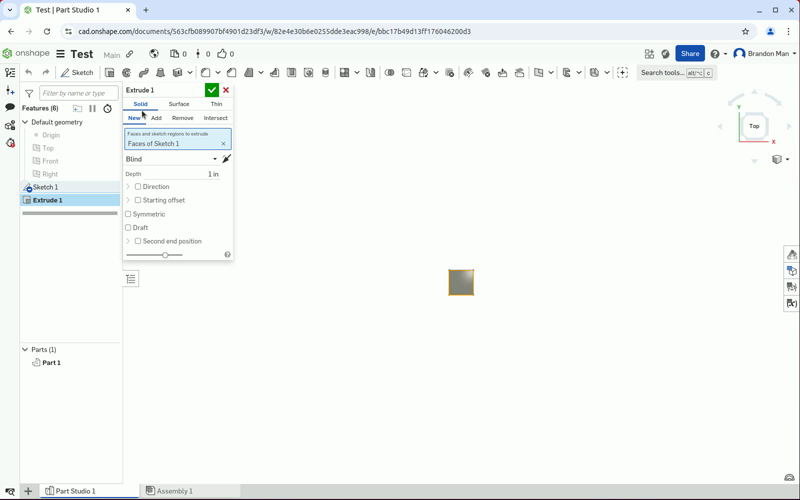
mouse_move(137, 120)
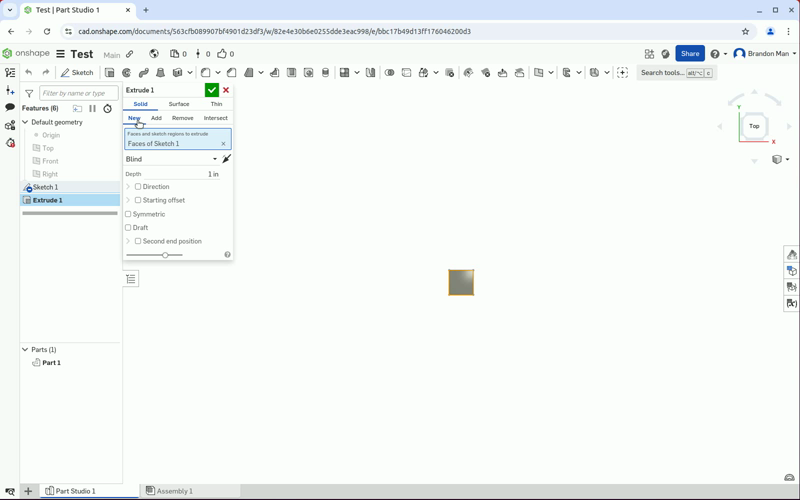
click(137, 120)
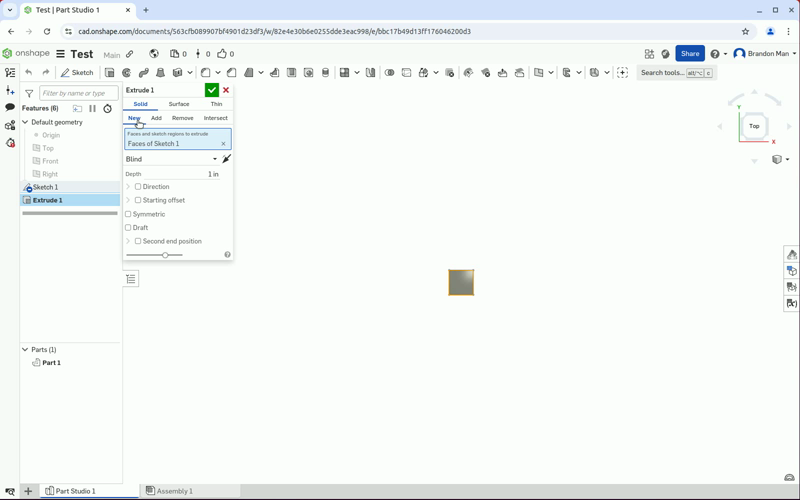
key(tab, 4)
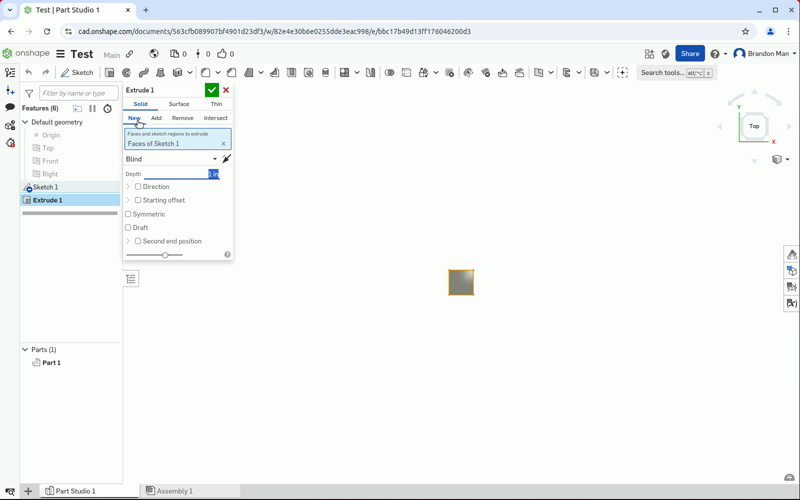
text(18.775)
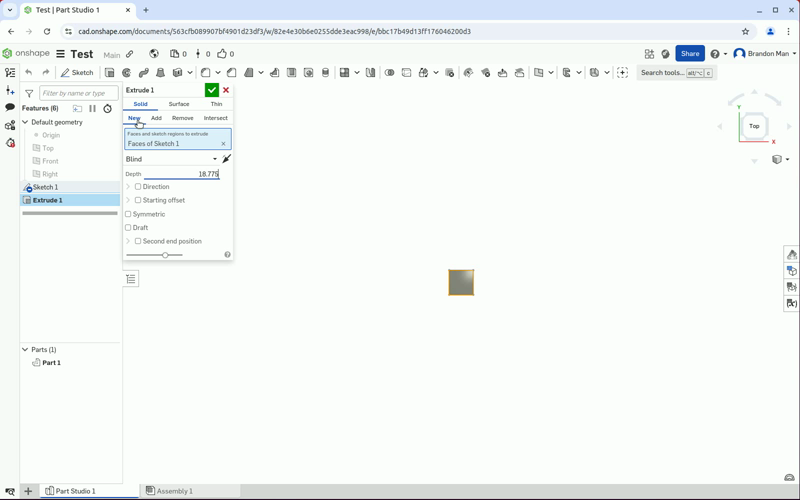
key(enter)
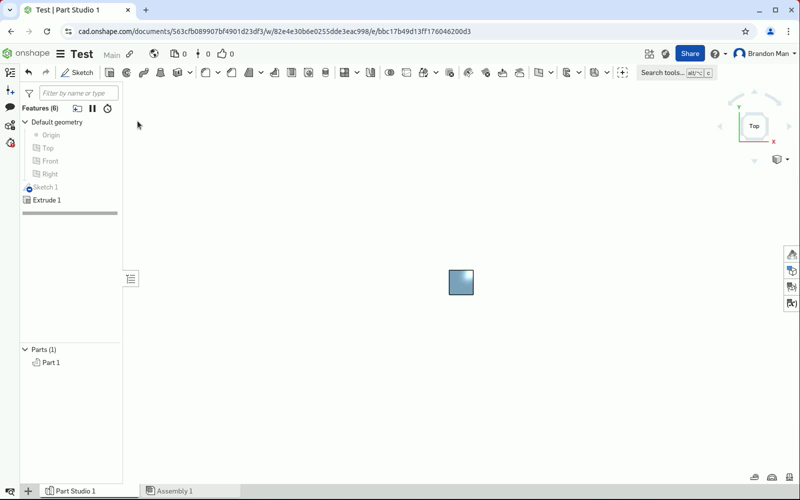
key(shift+h)
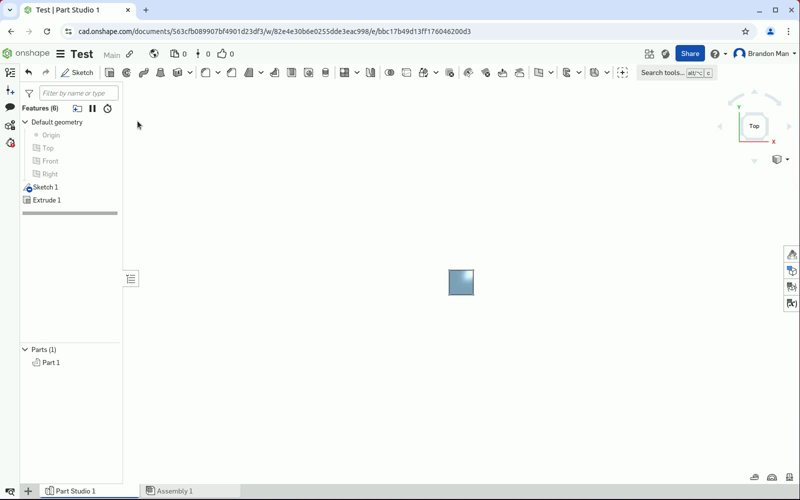
key(shift+h)
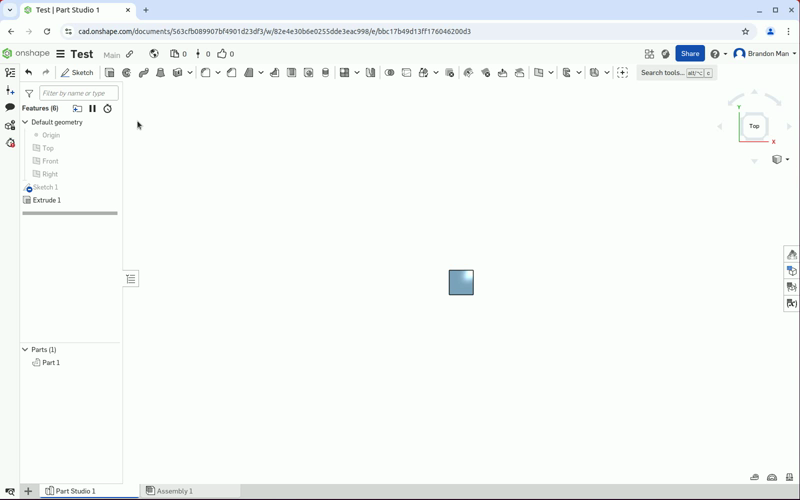
mouse_move(73, 189)
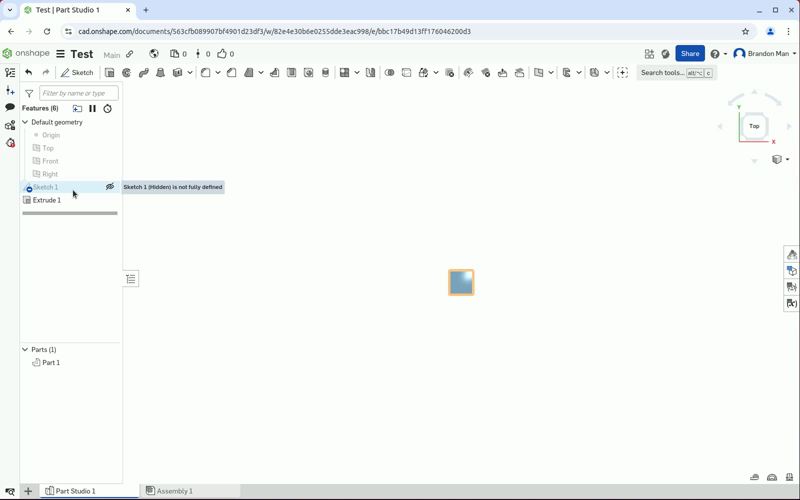
click(73, 189)
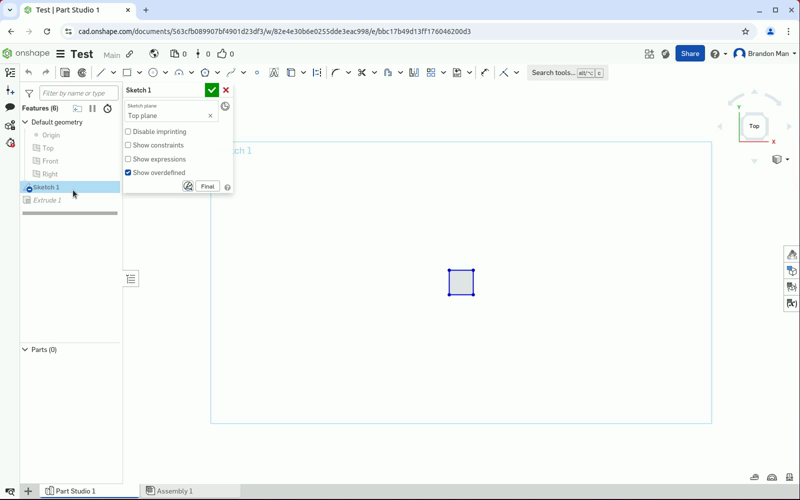
mouse_move(229, 92)
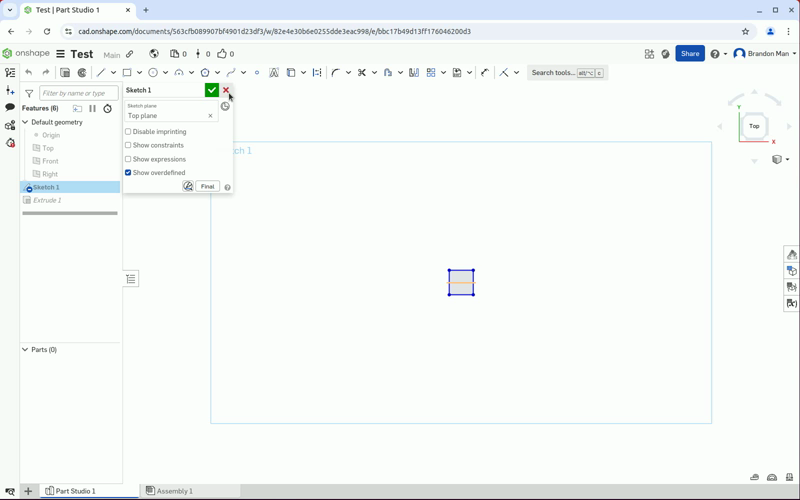
click(229, 92)
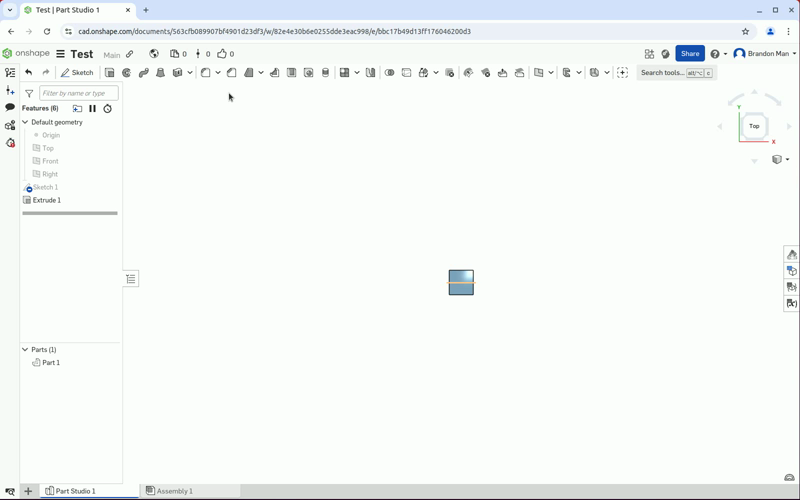
mouse_move(541, 75)
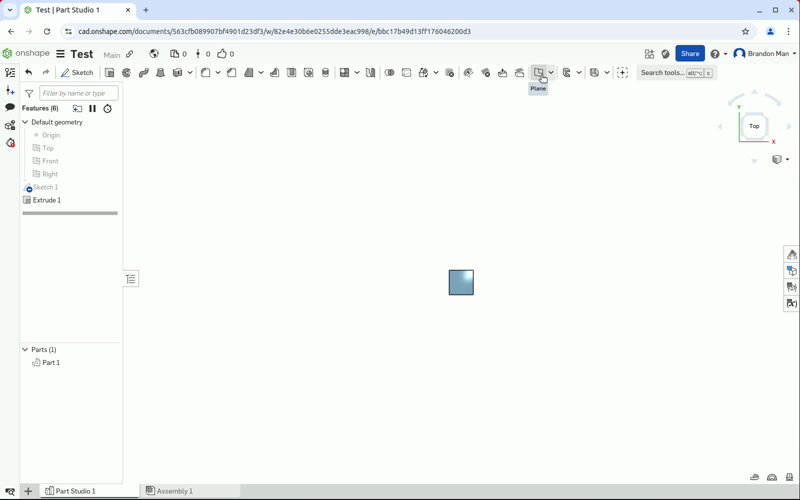
click(541, 75)
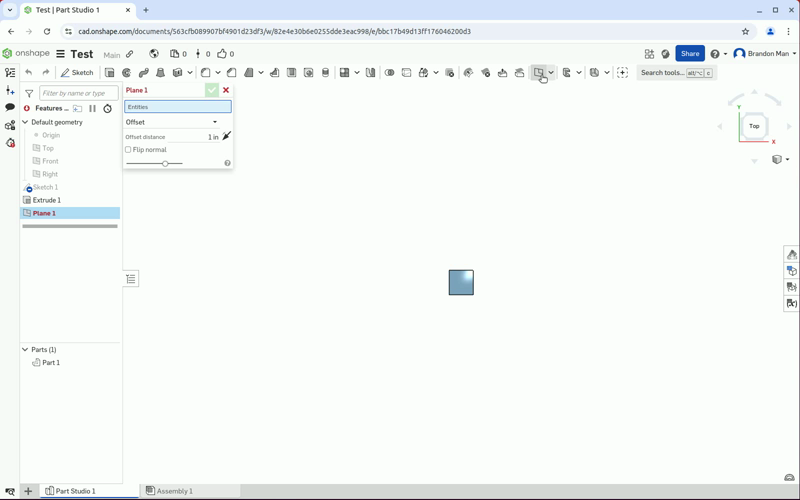
mouse_move(73, 150)
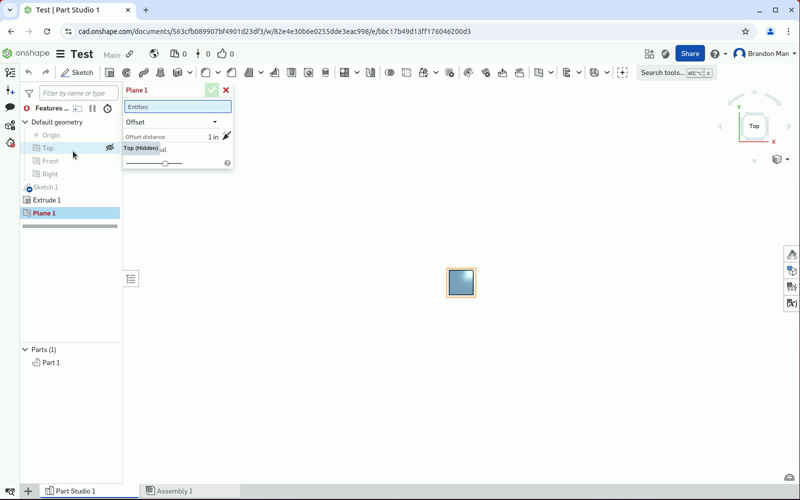
click(73, 150)
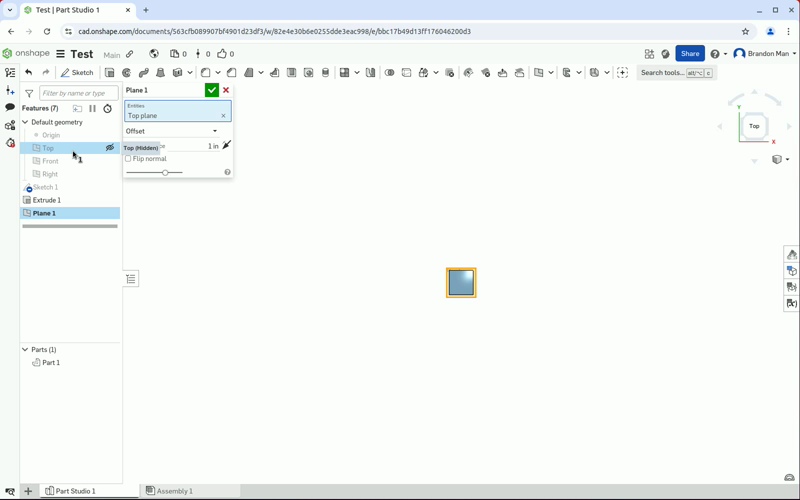
key(tab, 2)
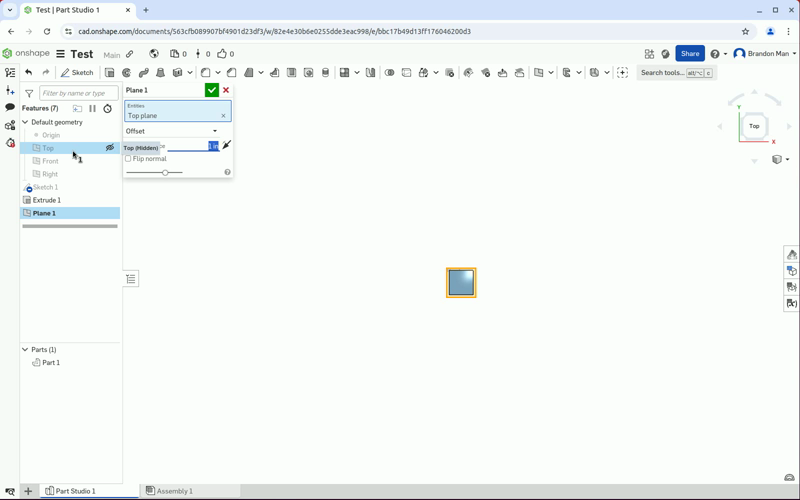
text(18.764)
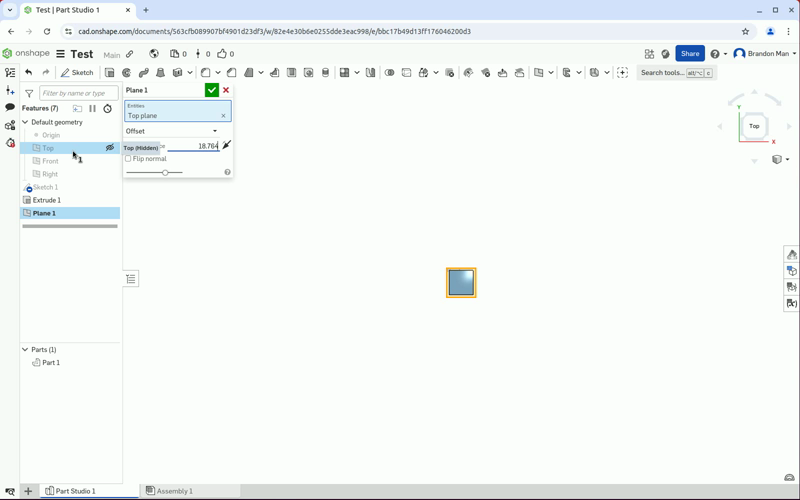
key(enter, 2)
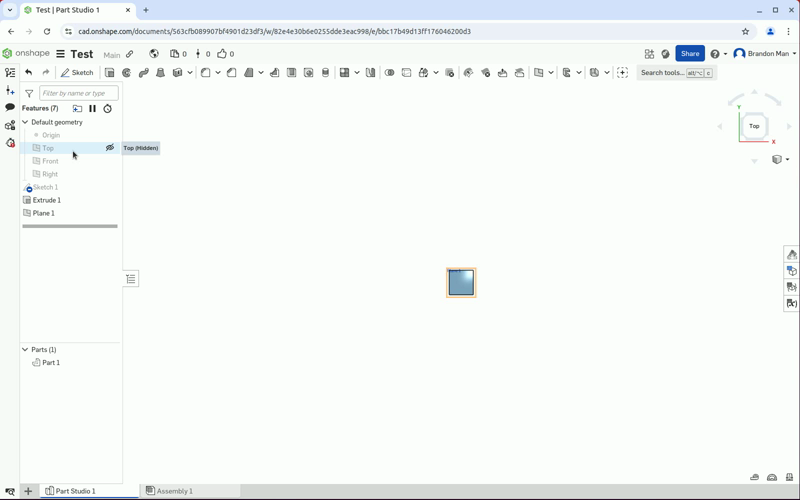
key(shift+s)
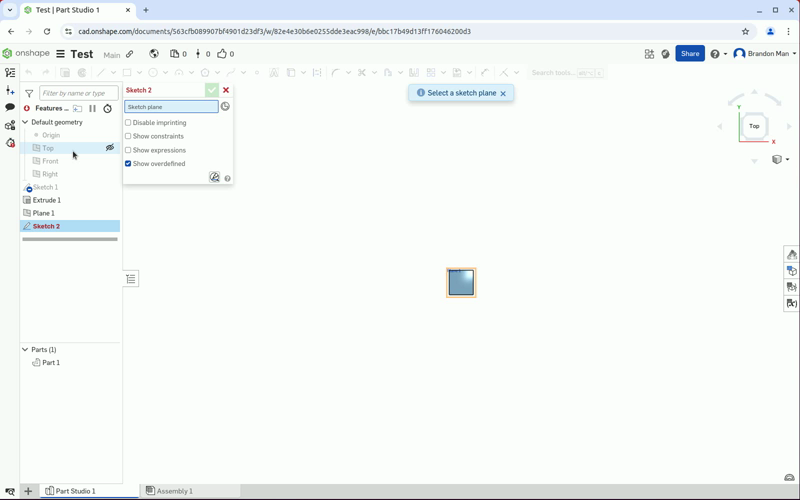
mouse_move(73, 215)
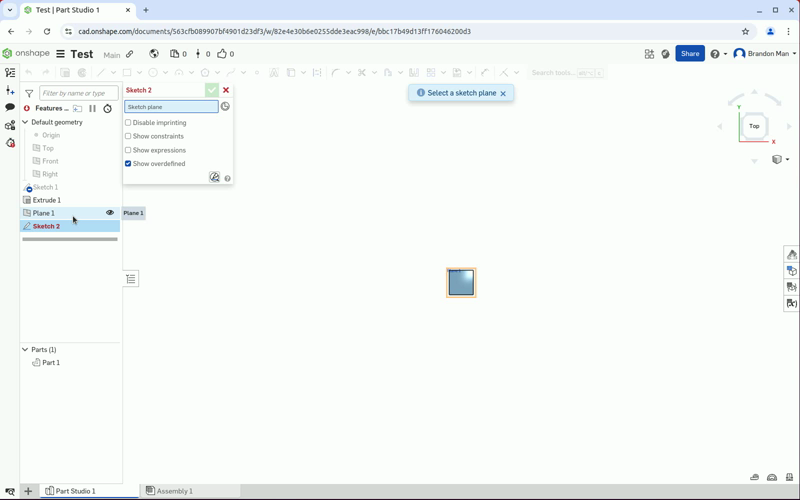
click(73, 215)
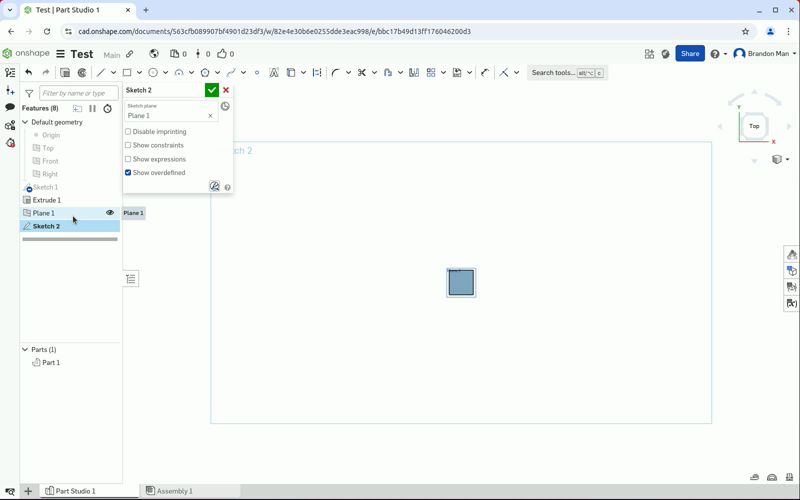
mouse_move(73, 352)
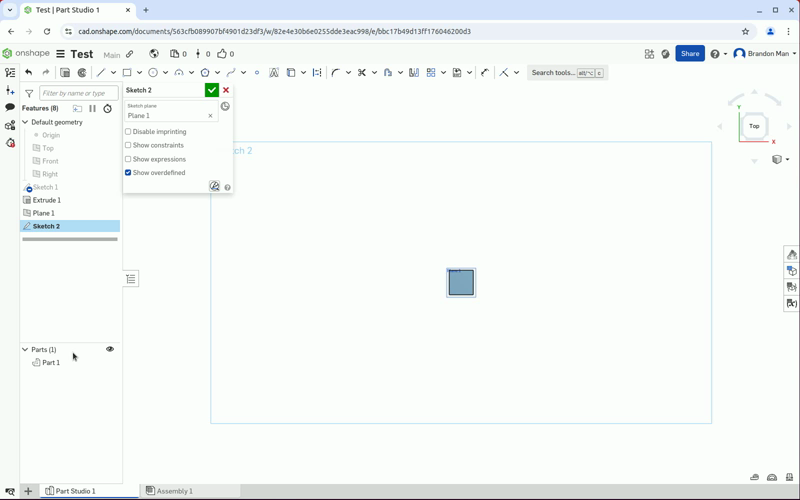
key(y)
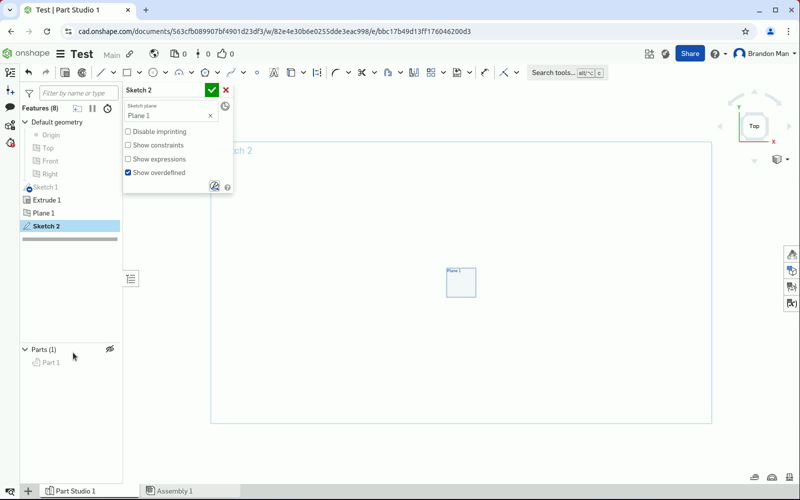
key(c)
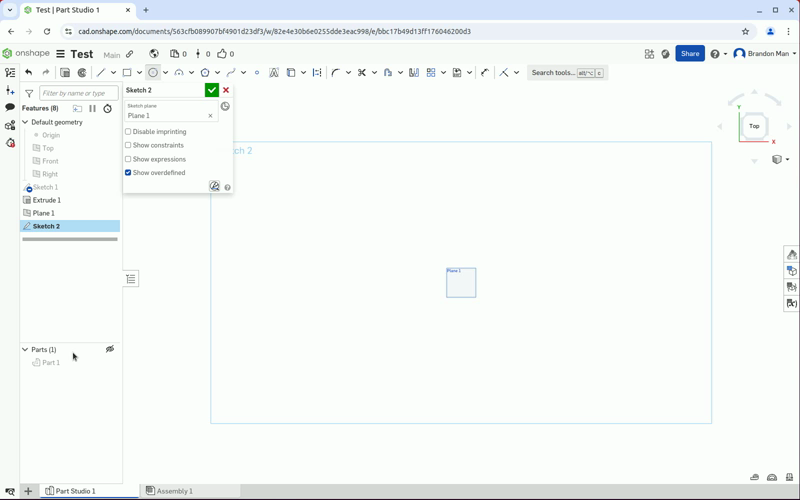
key_down(shift)
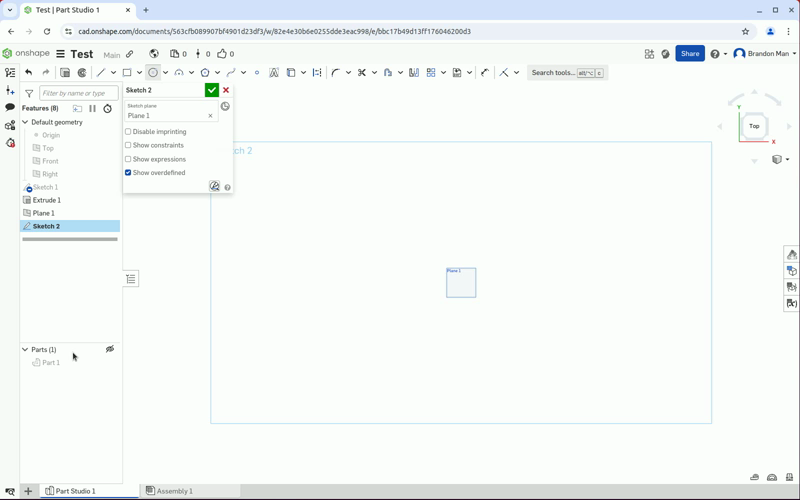
mouse_move(461, 282)
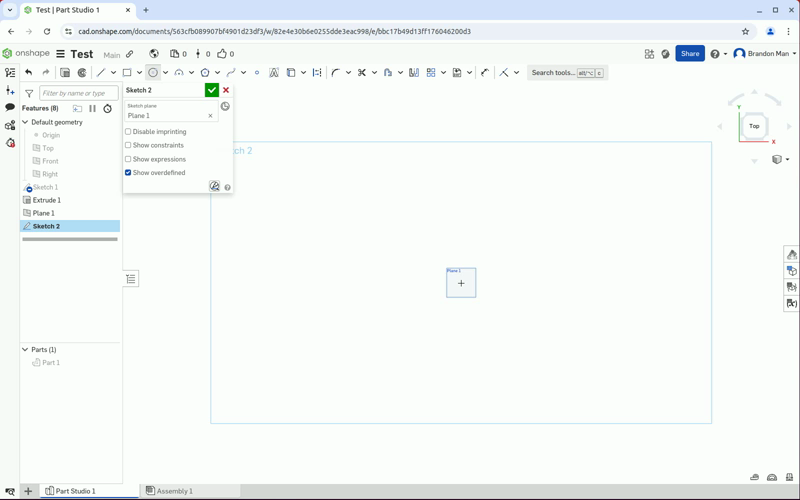
click(461, 282)
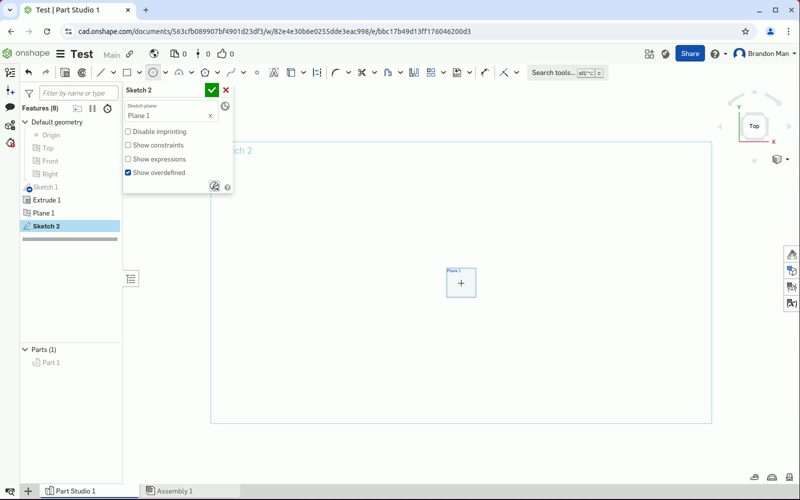
key_up(shift)
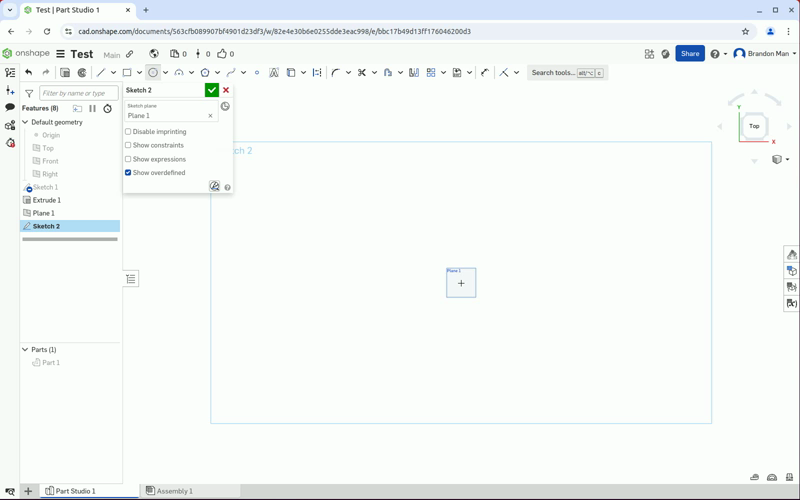
mouse_move(466, 282)
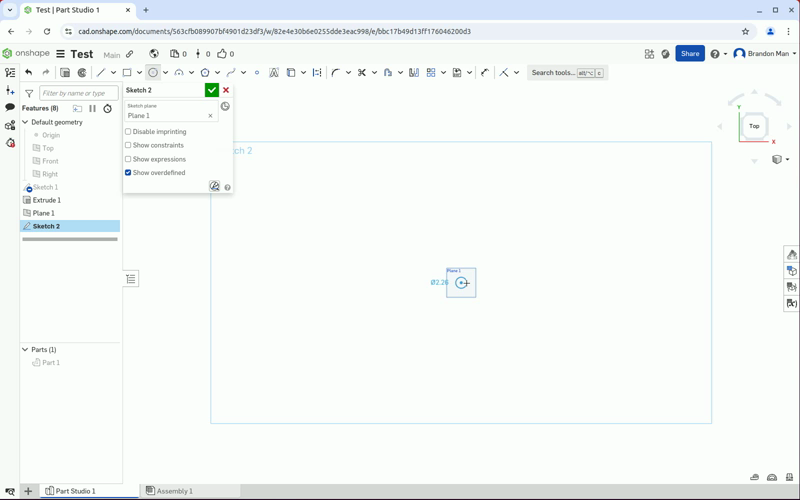
click(466, 282)
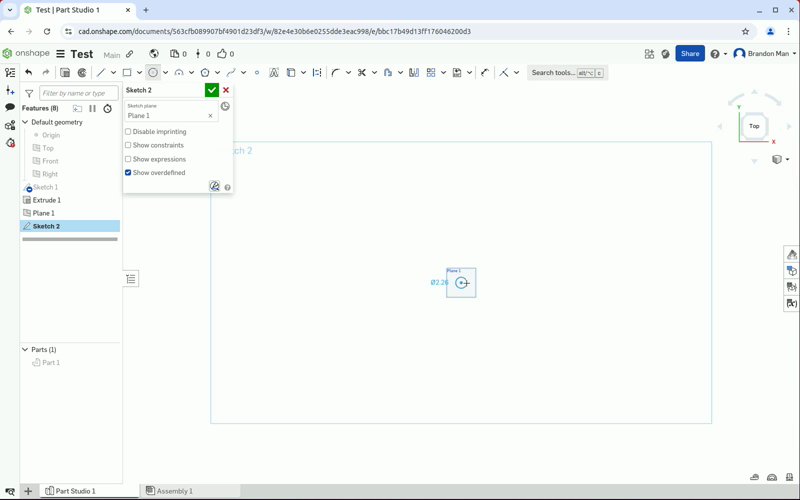
key(esc)
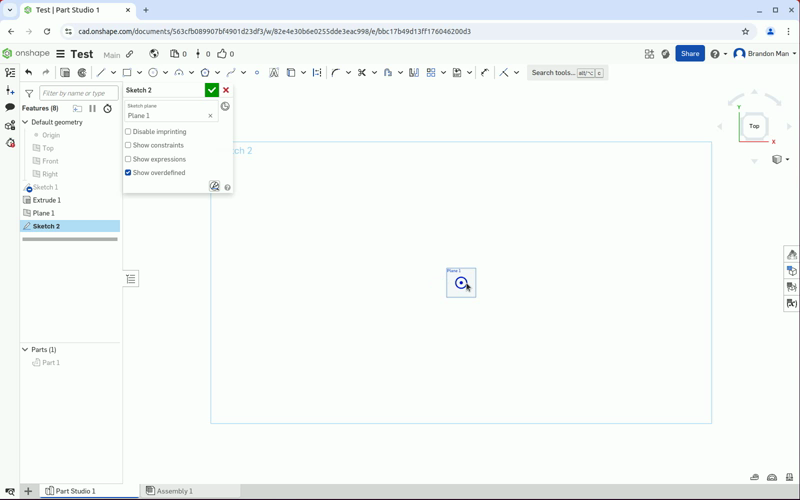
mouse_move(464, 282)
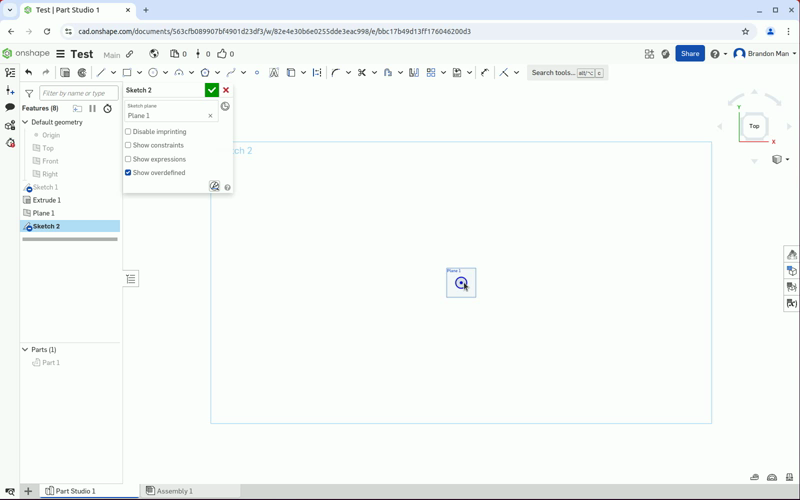
scroll(6)
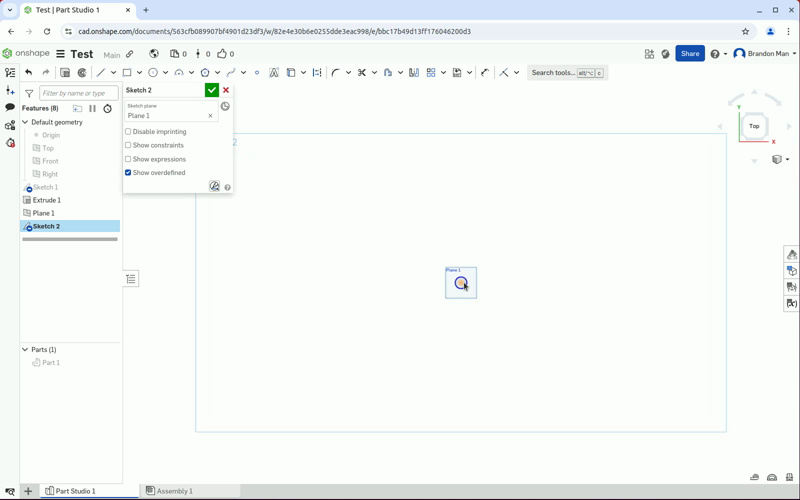
scroll(6)
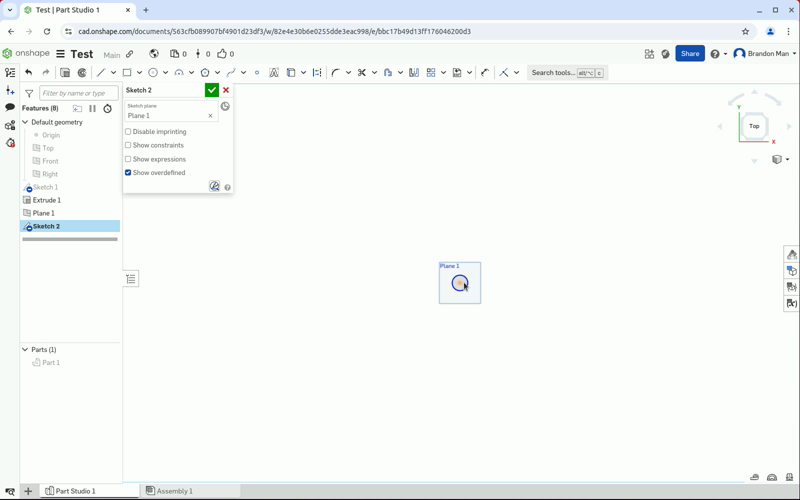
scroll(6)
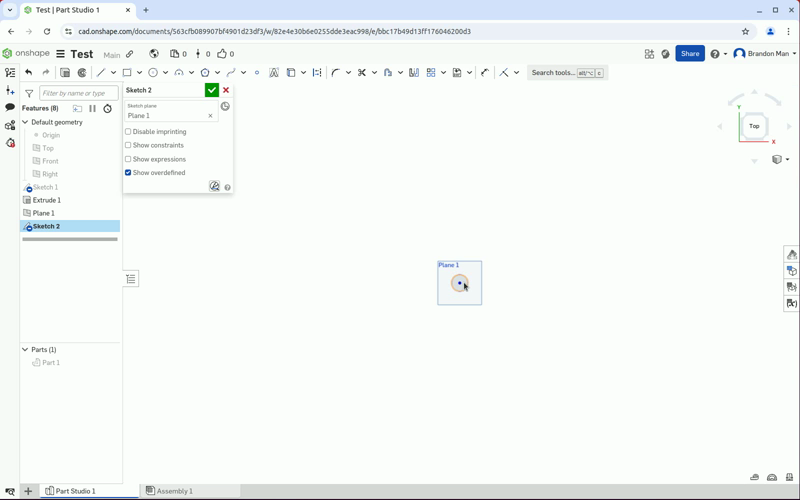
scroll(6)
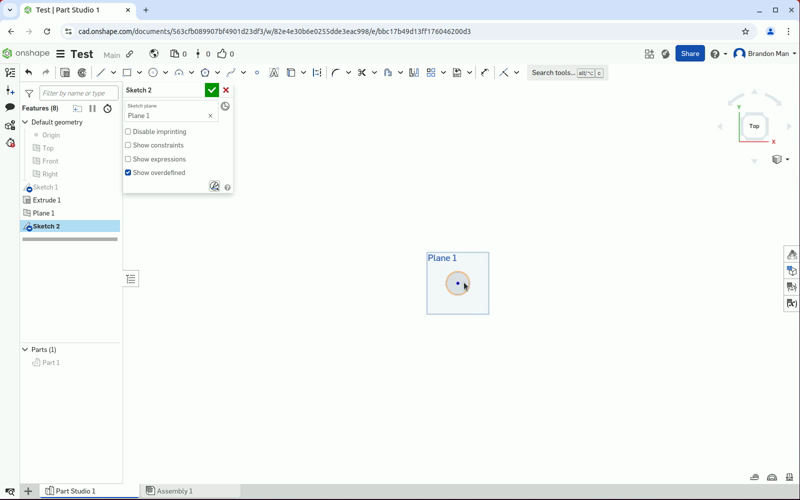
scroll(6)
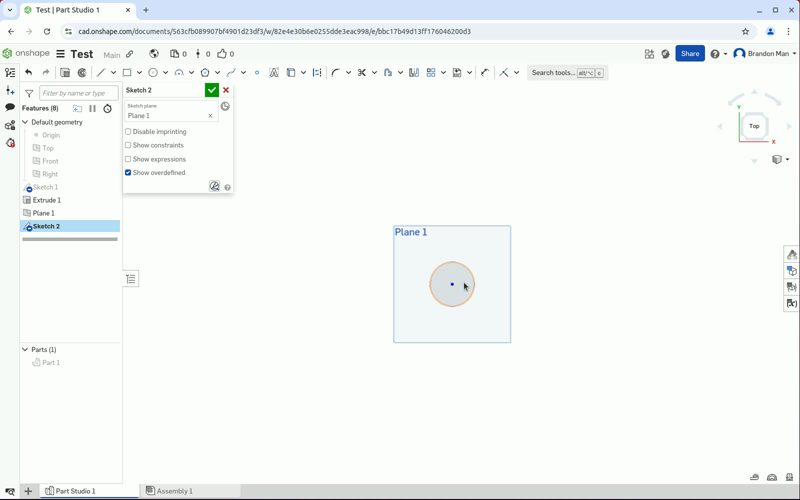
scroll(6)
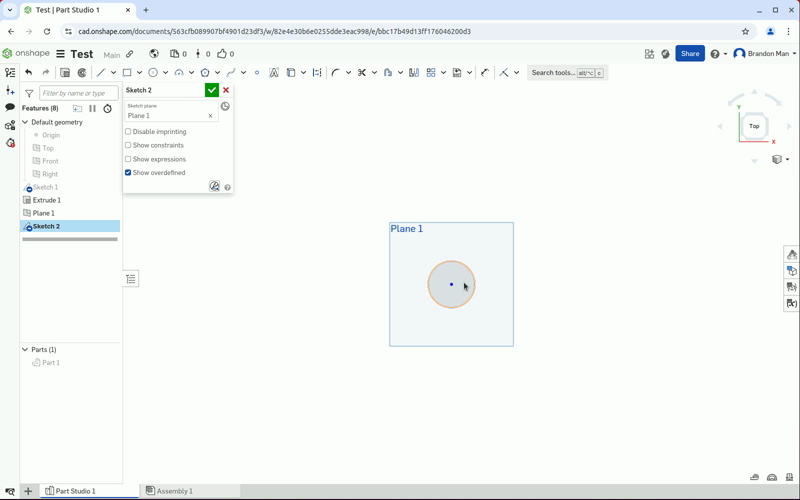
scroll(6)
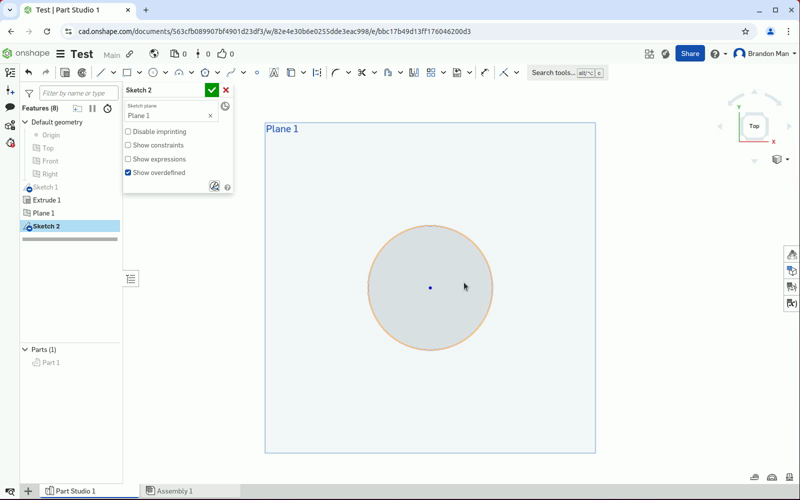
click(464, 282)
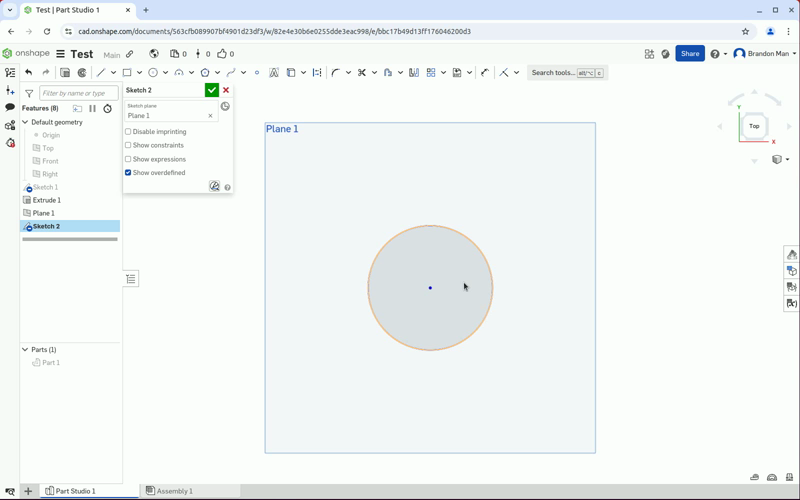
scroll(-6)
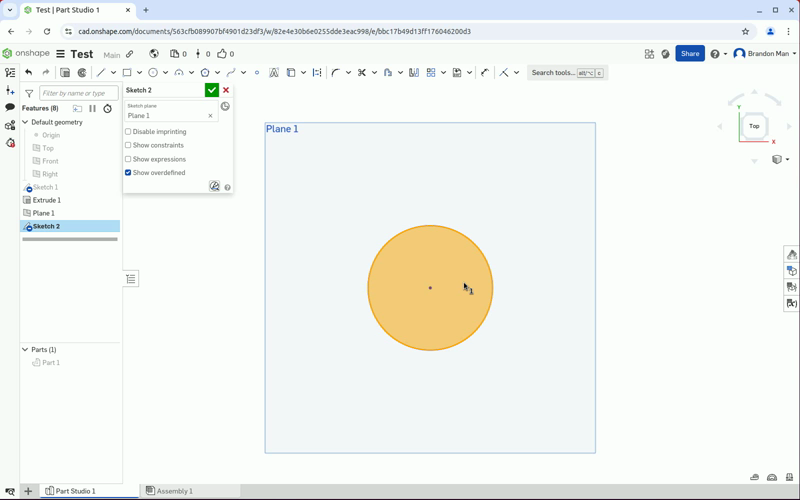
scroll(-6)
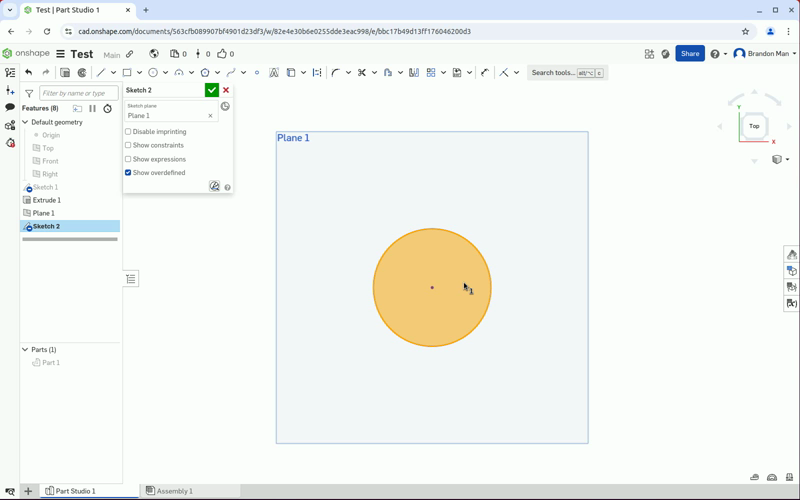
scroll(-6)
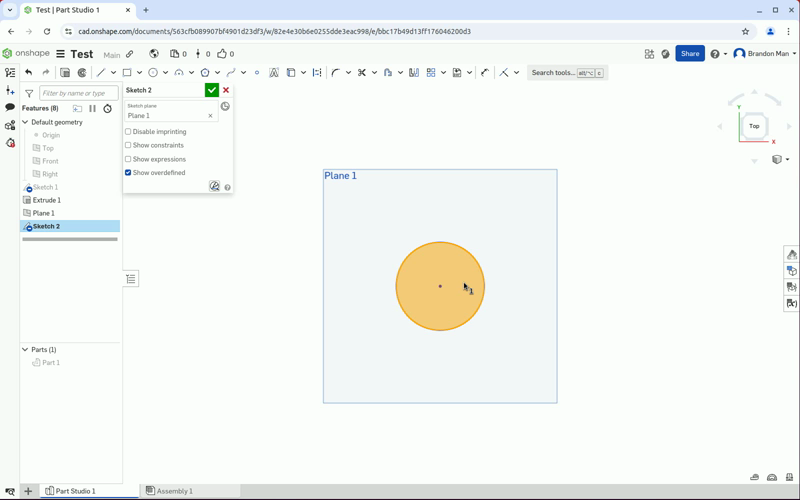
scroll(-6)
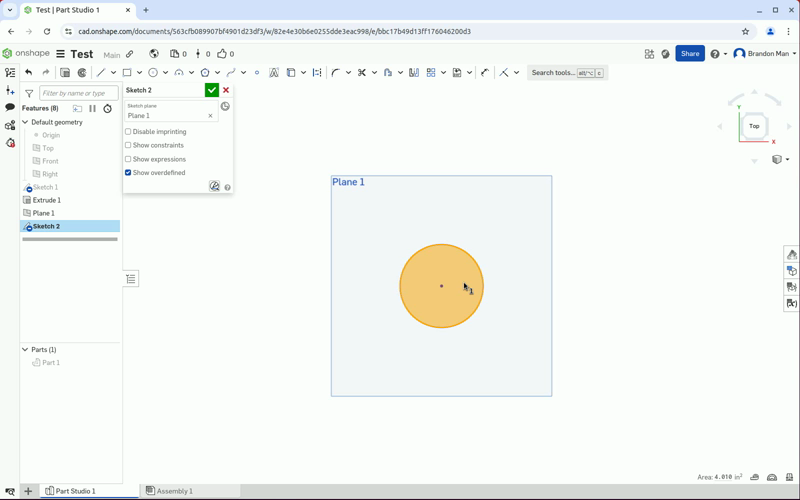
scroll(-6)
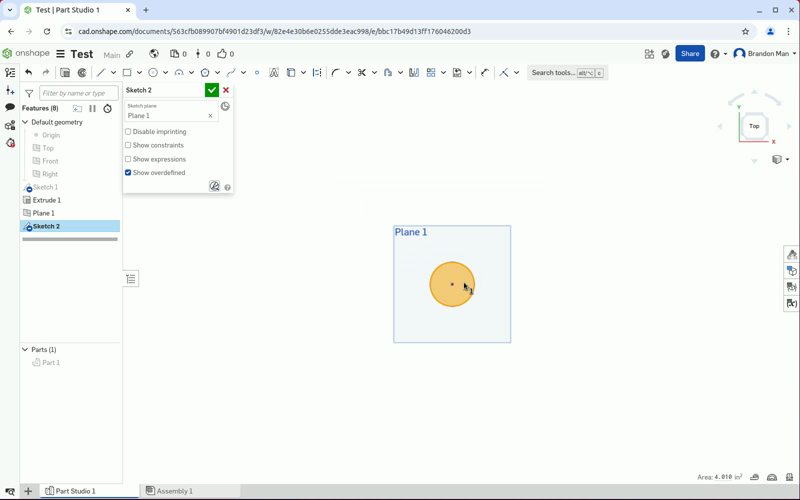
scroll(-6)
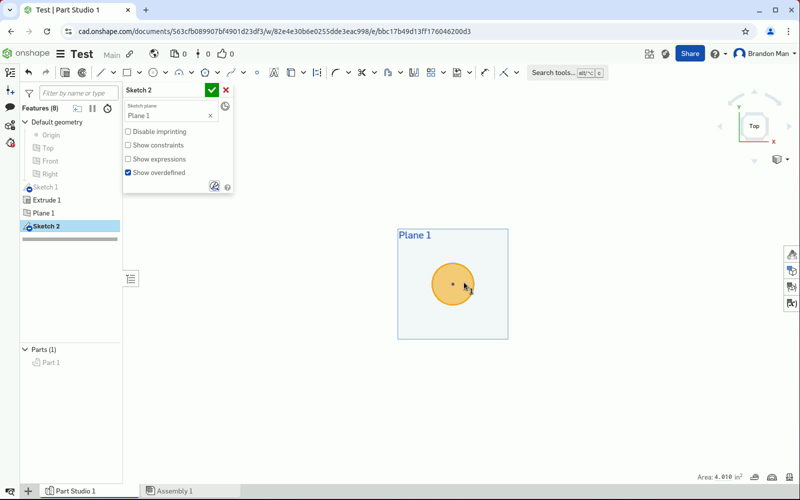
scroll(-6)
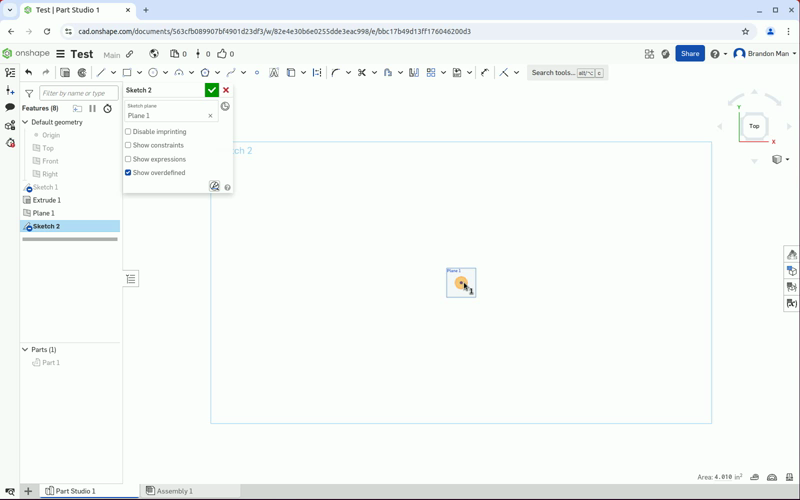
mouse_move(73, 352)
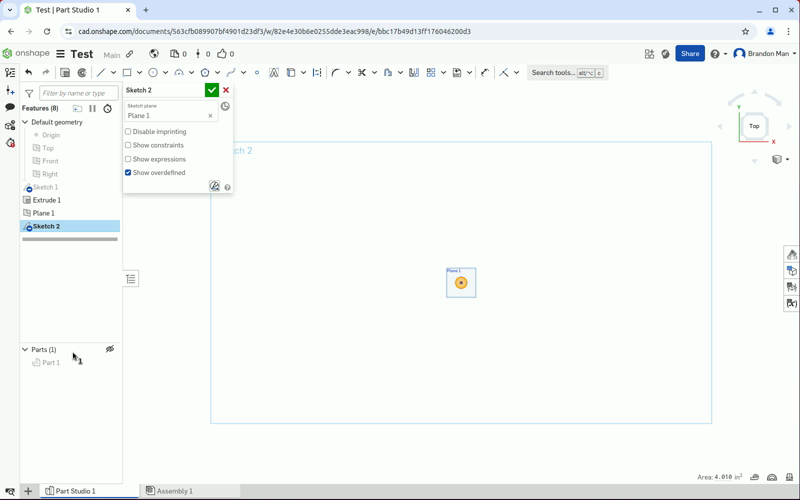
key(shift+y)
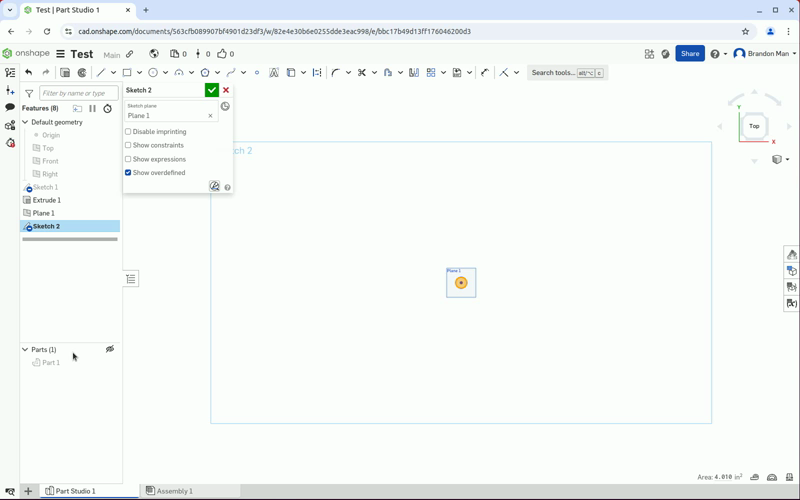
key(shift+e)
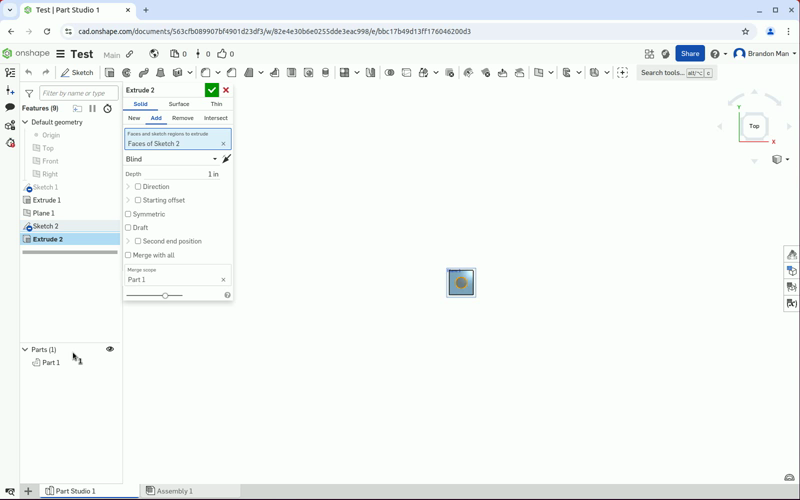
mouse_move(143, 106)
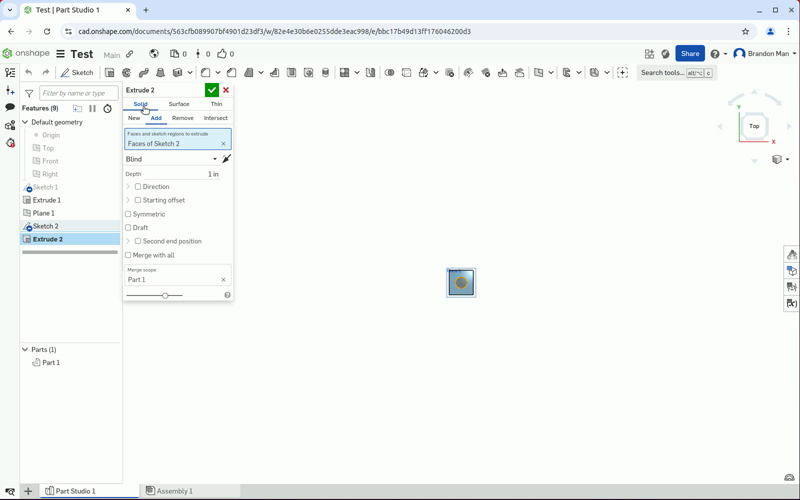
click(143, 106)
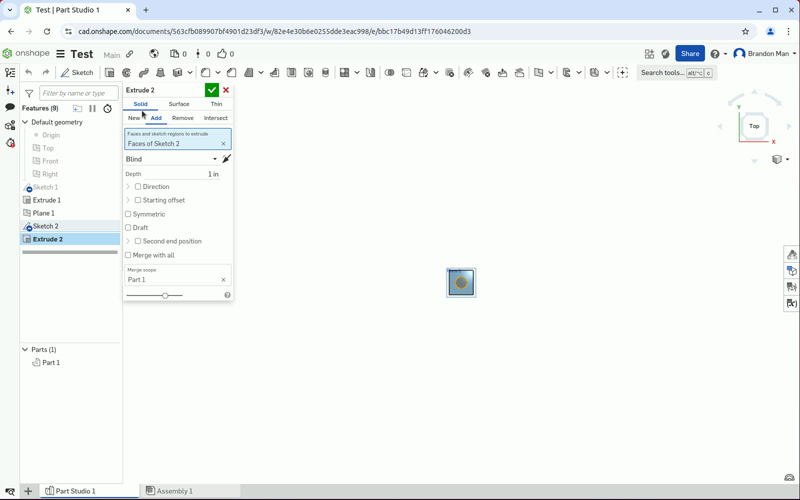
mouse_move(137, 120)
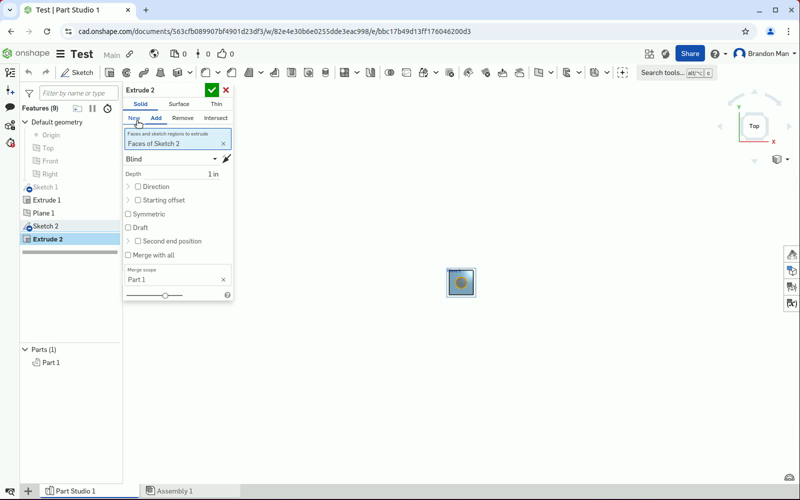
click(137, 120)
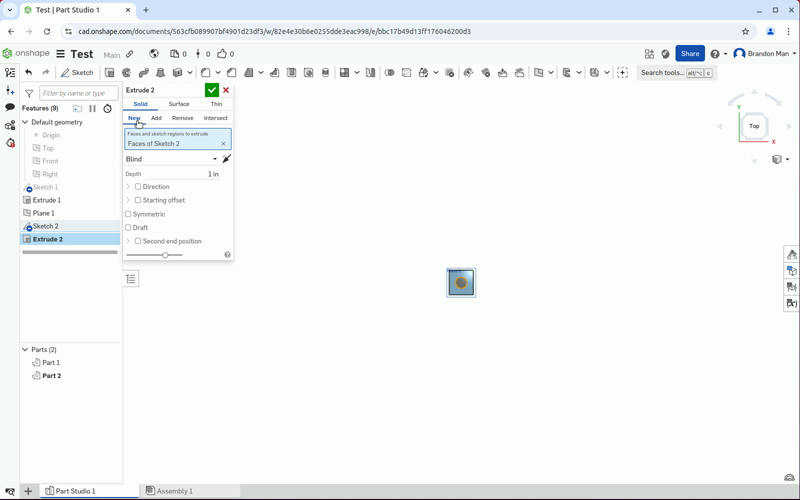
key(tab, 4)
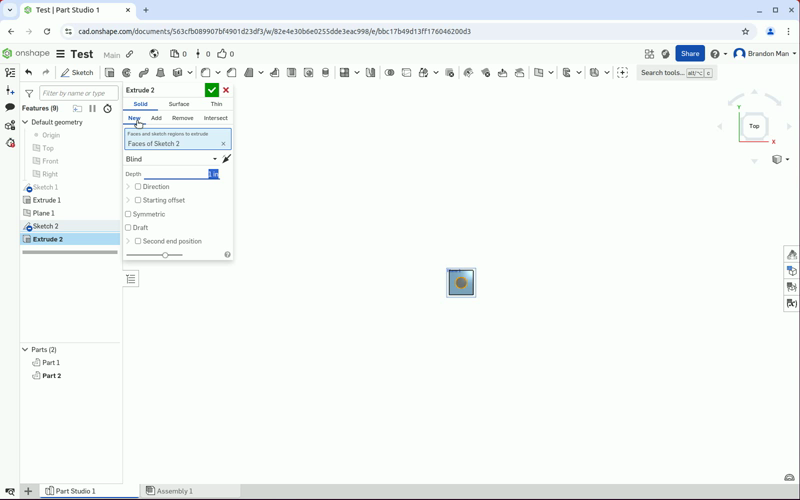
text(3.37)
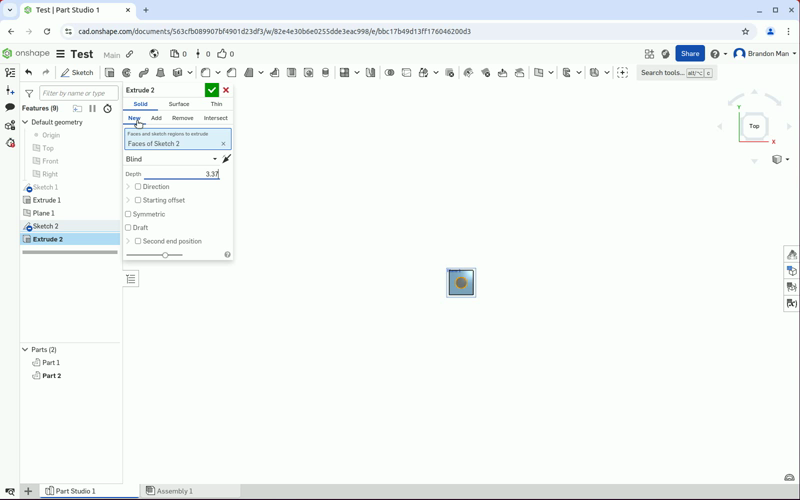
key(enter)
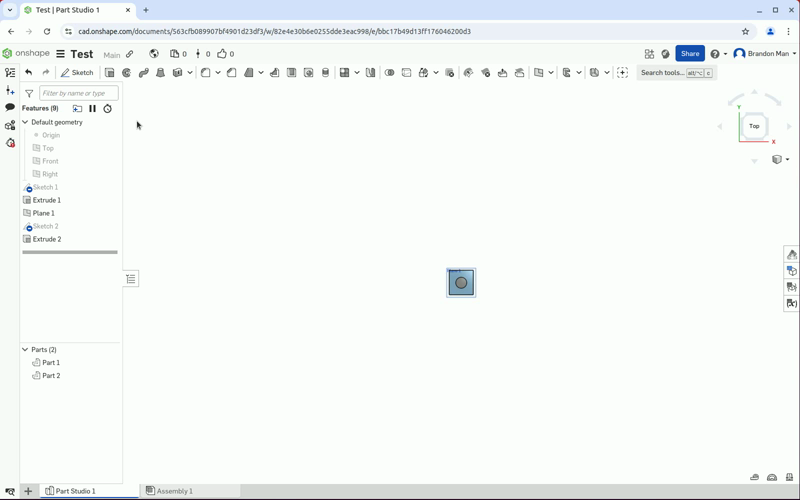
key(shift+h)
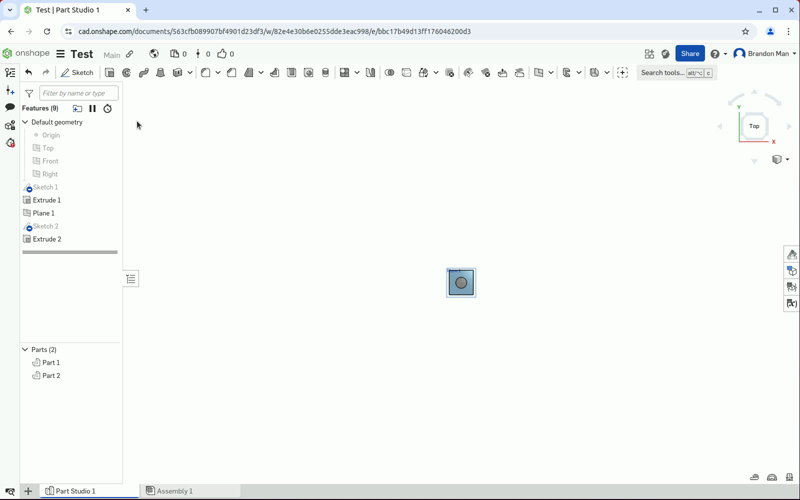
key(shift+h)
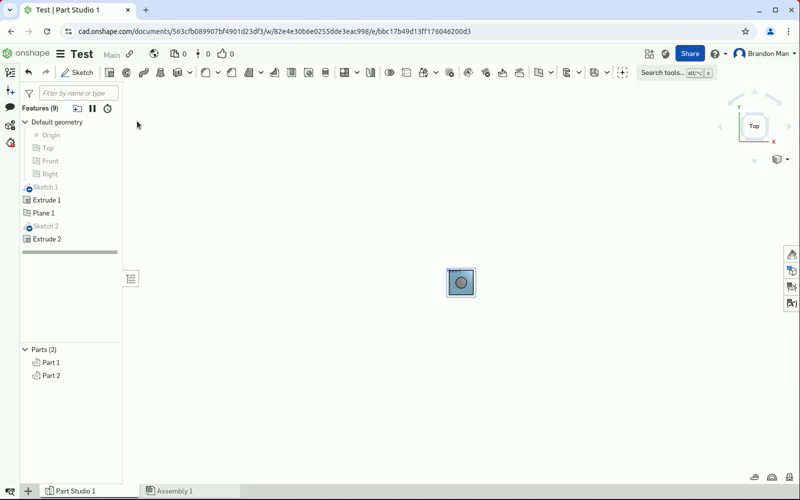
mouse_move(73, 189)
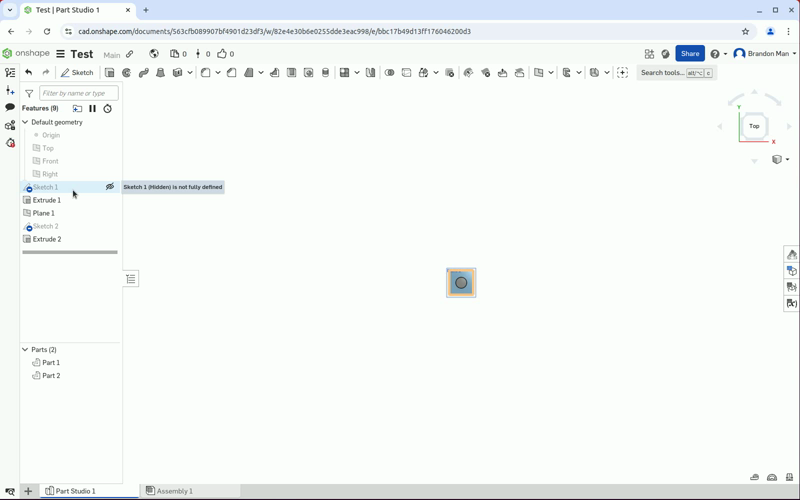
click(73, 189)
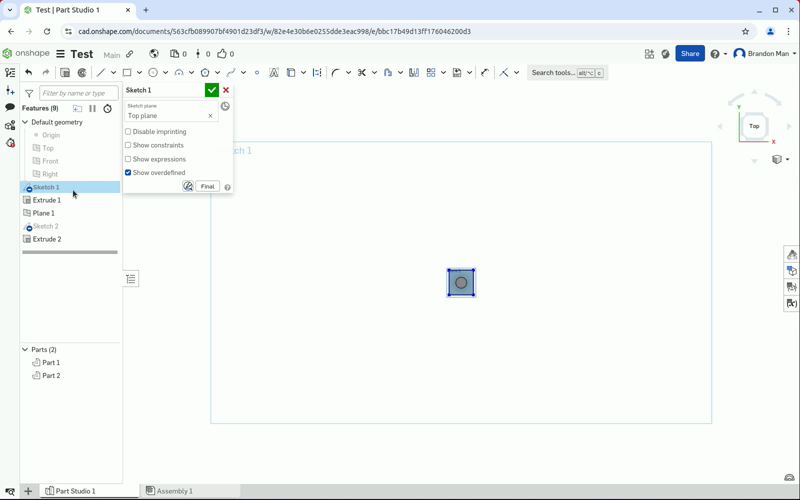
mouse_move(229, 92)
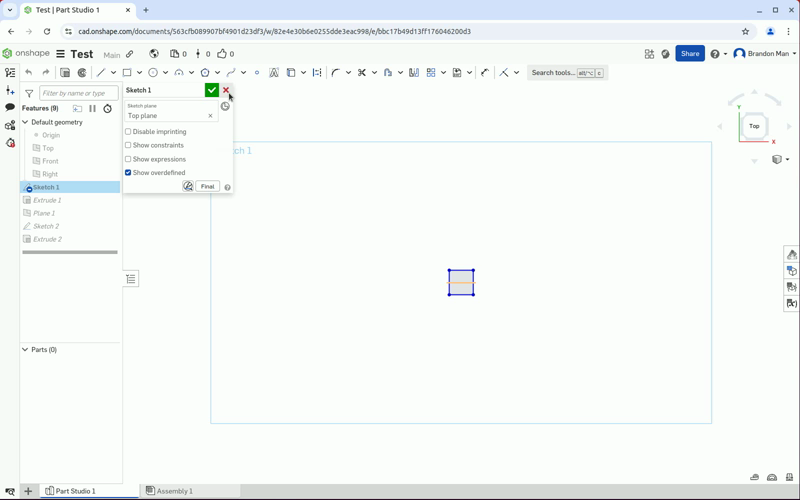
click(229, 92)
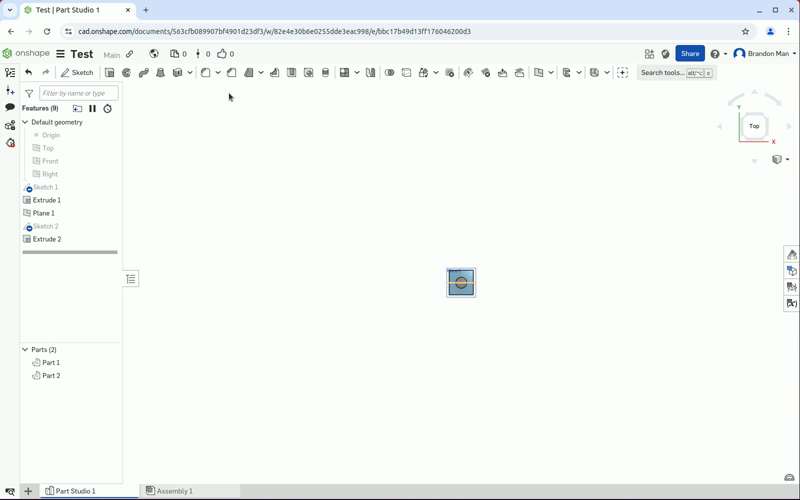
mouse_move(73, 352)
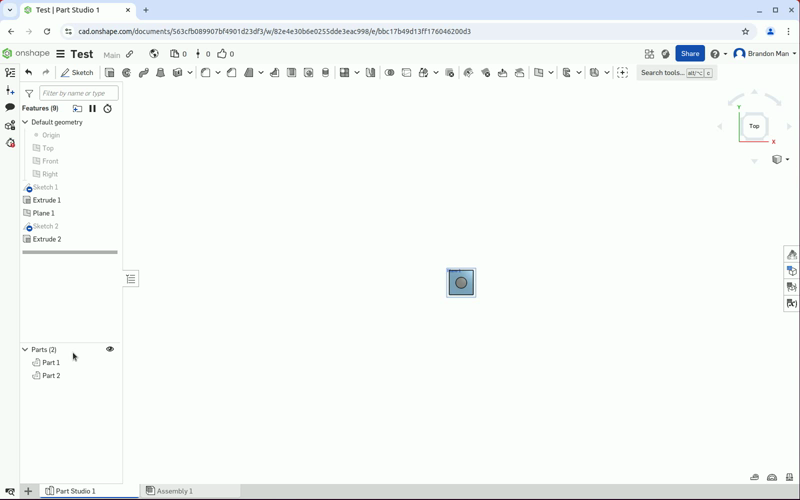
key(y)
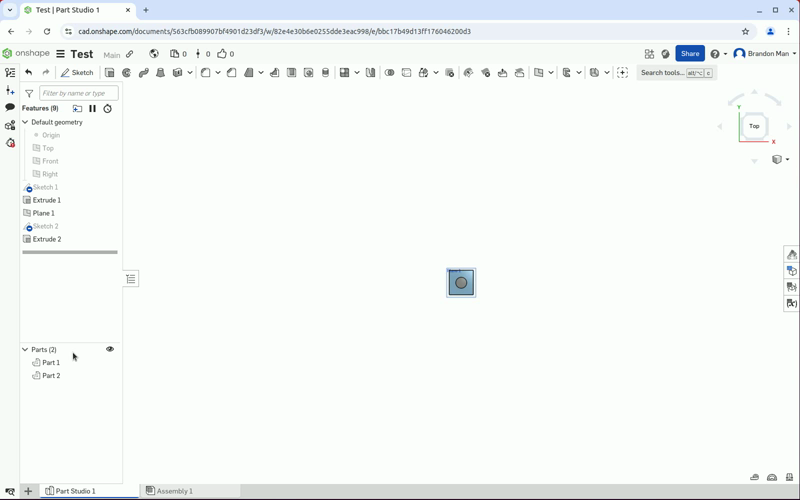
key(shift+p)
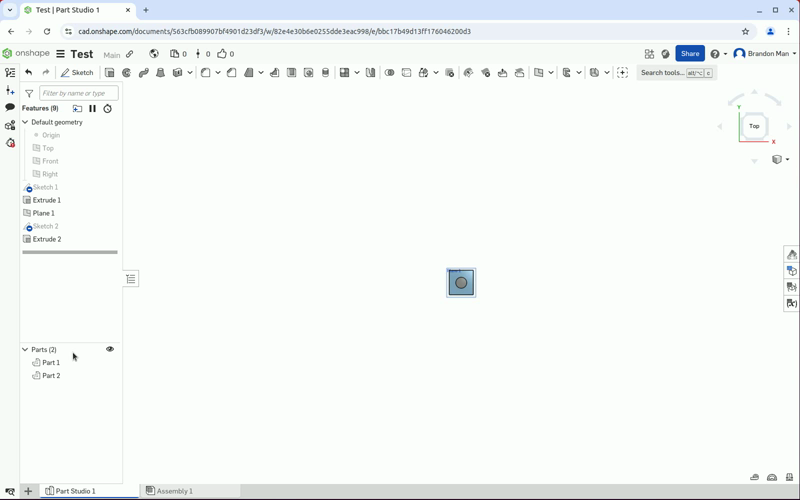
key(space)
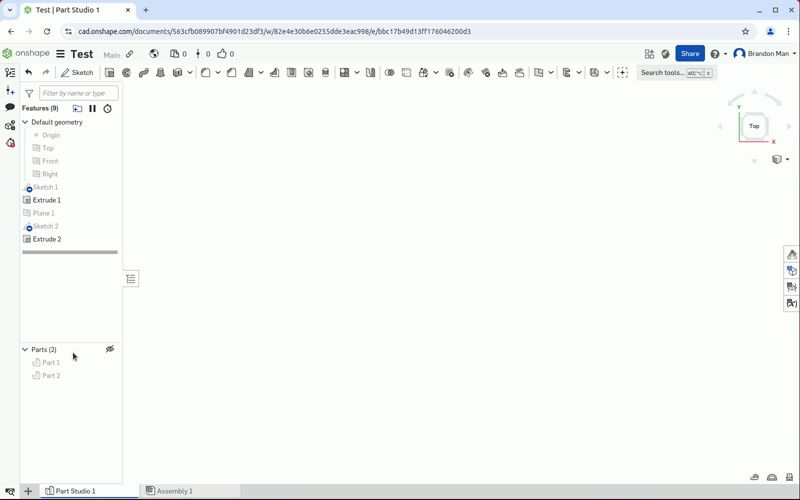
key_down(shift)
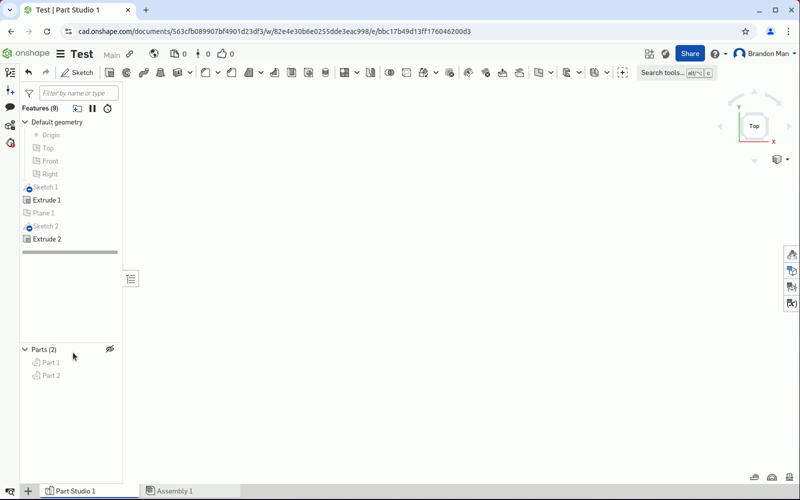
key(up)
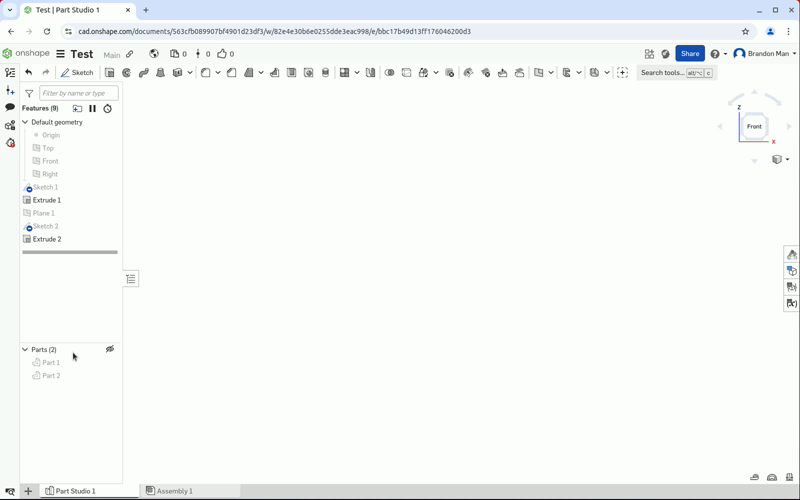
key_up(shift)
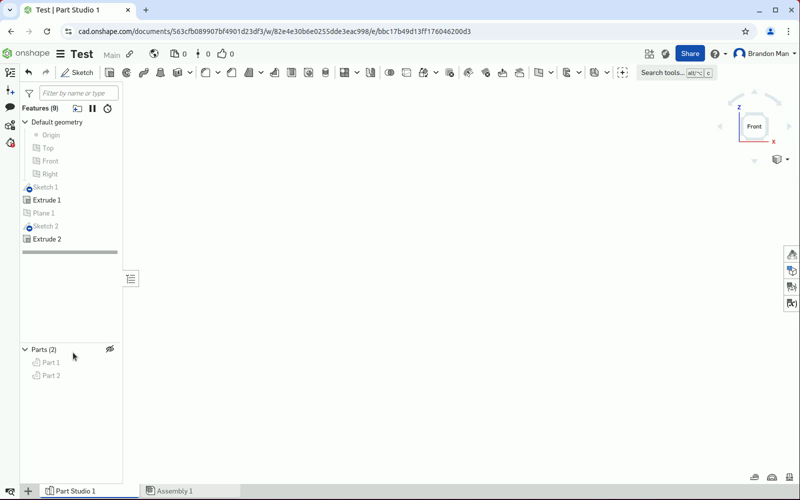
key(space)
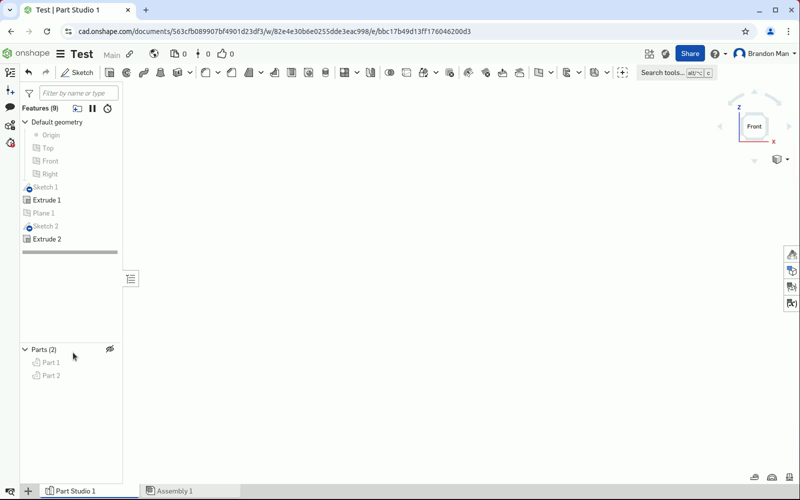
key_down(shift)
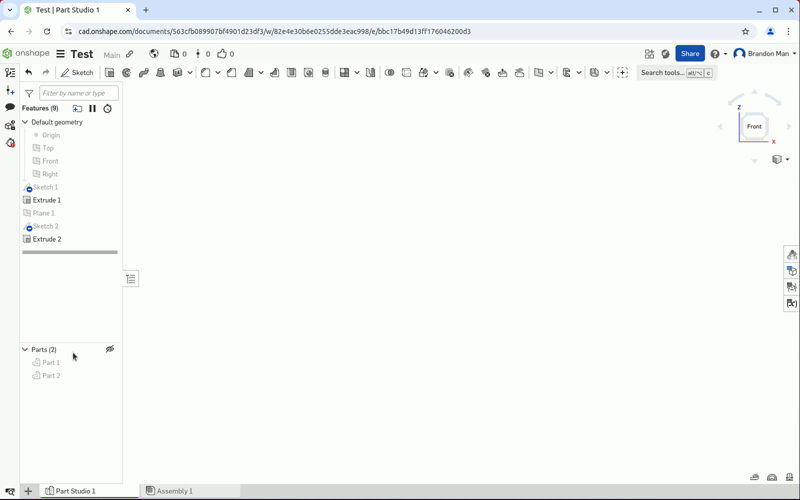
key(left)
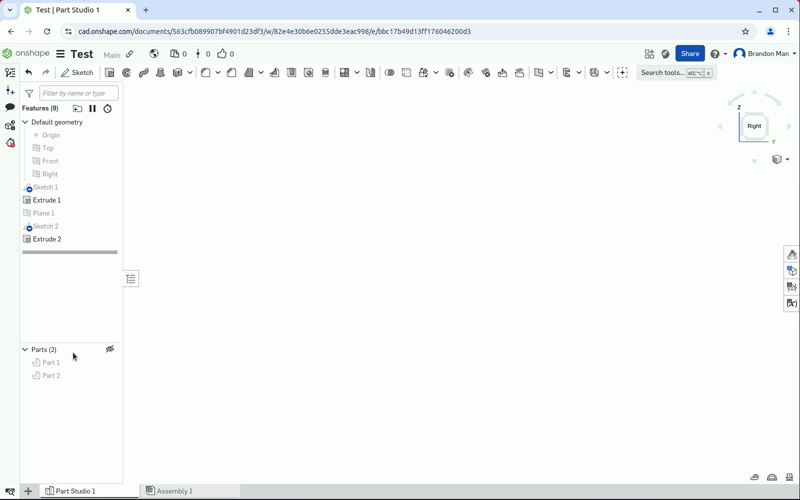
key_up(shift)
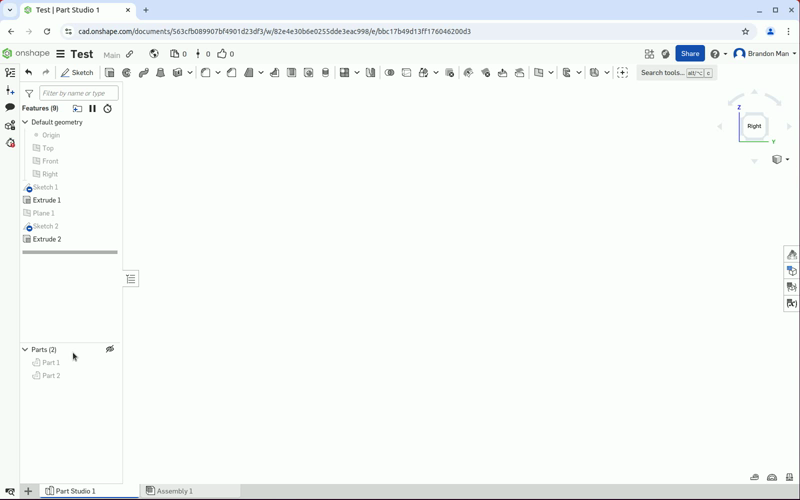
mouse_move(73, 352)
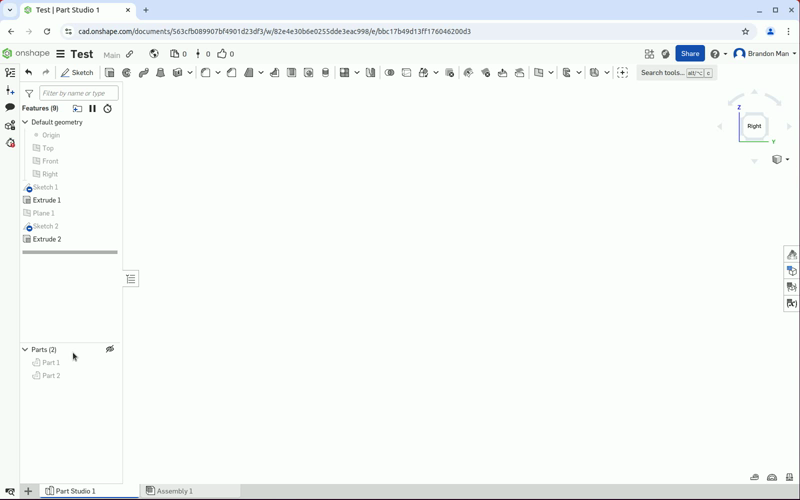
key(shift+y)
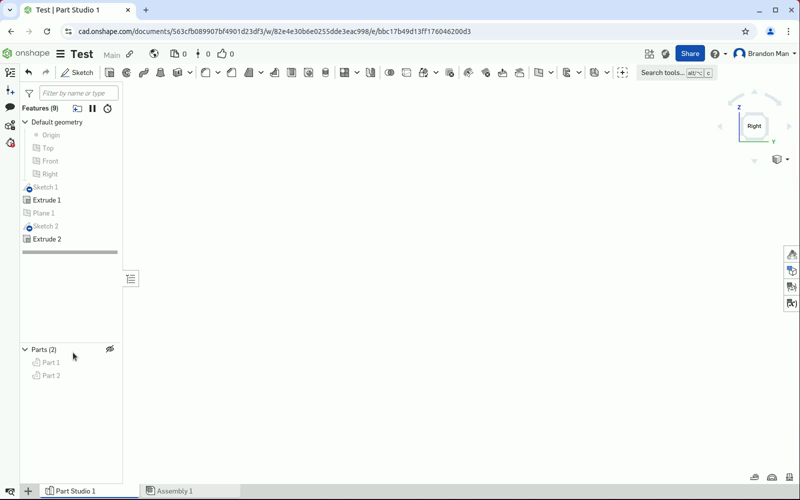
key(shift+s)
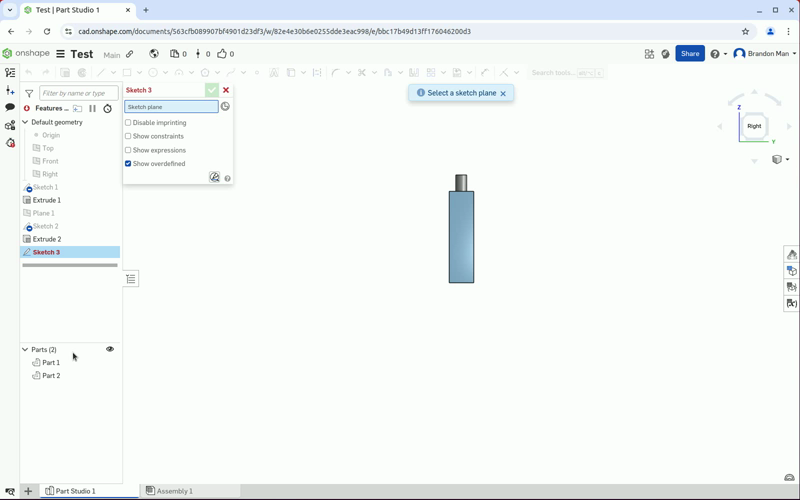
mouse_move(73, 176)
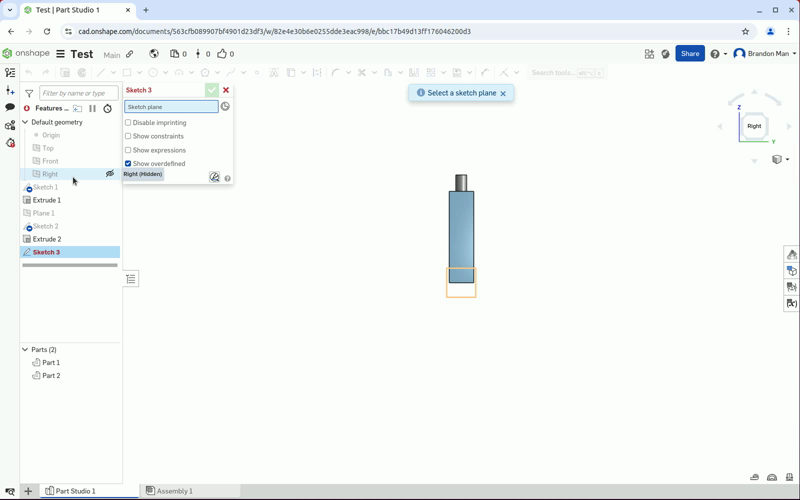
click(73, 176)
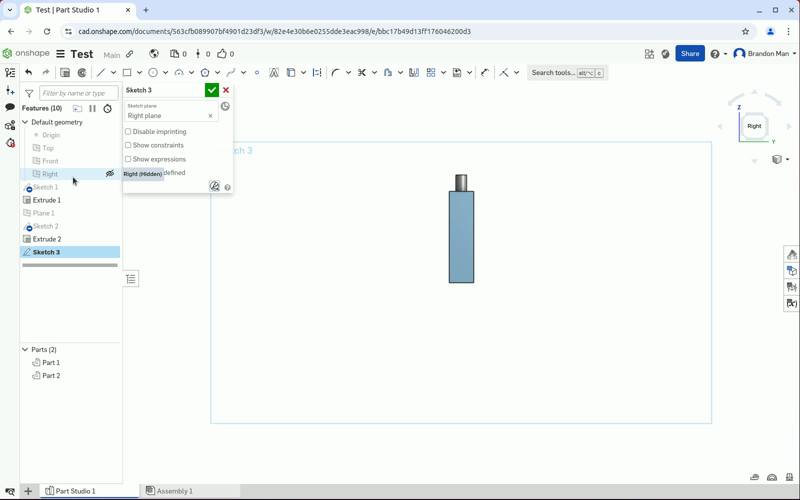
mouse_move(73, 352)
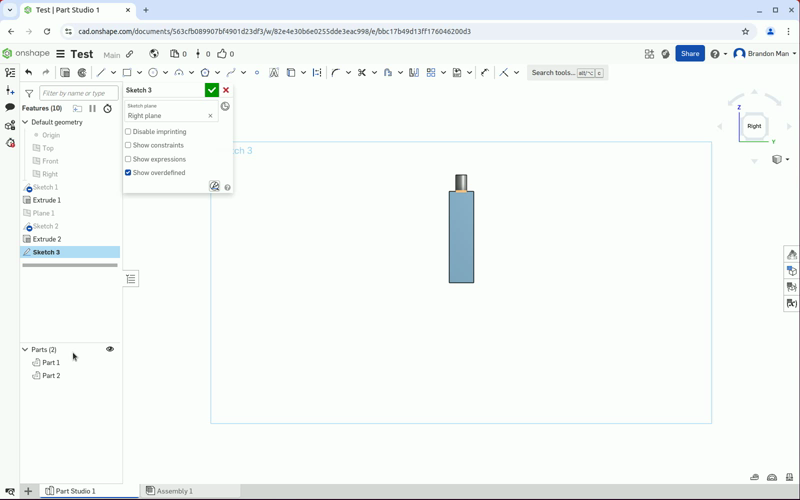
key(y)
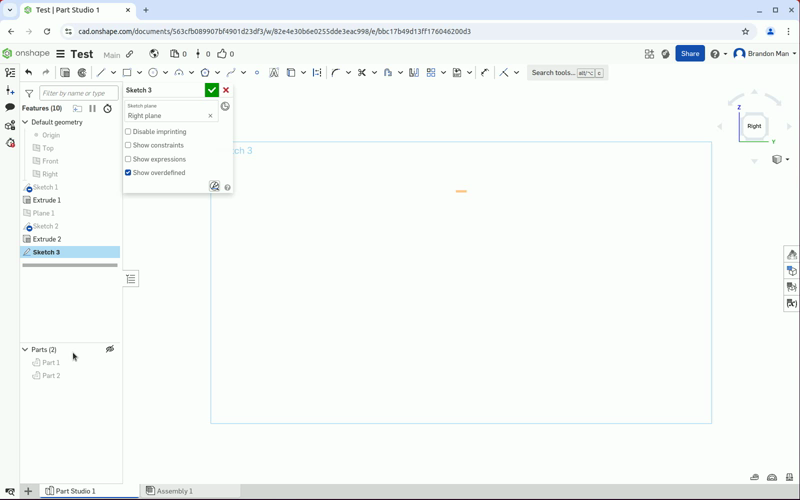
key(c)
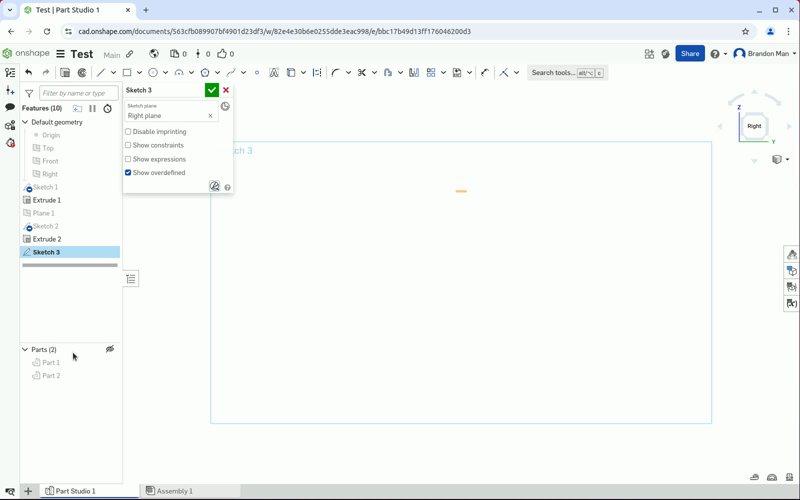
key_down(shift)
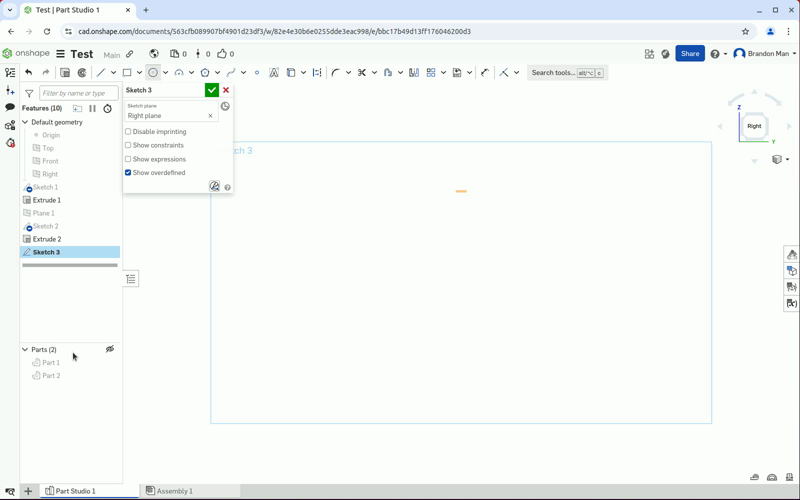
mouse_move(461, 175)
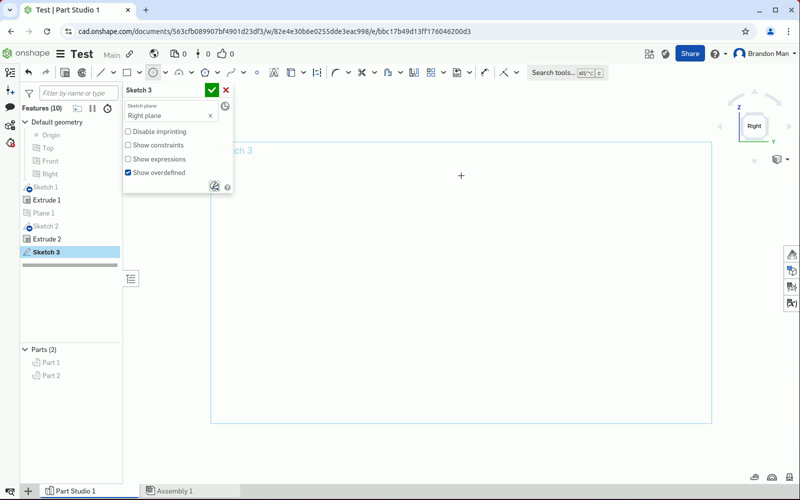
click(461, 175)
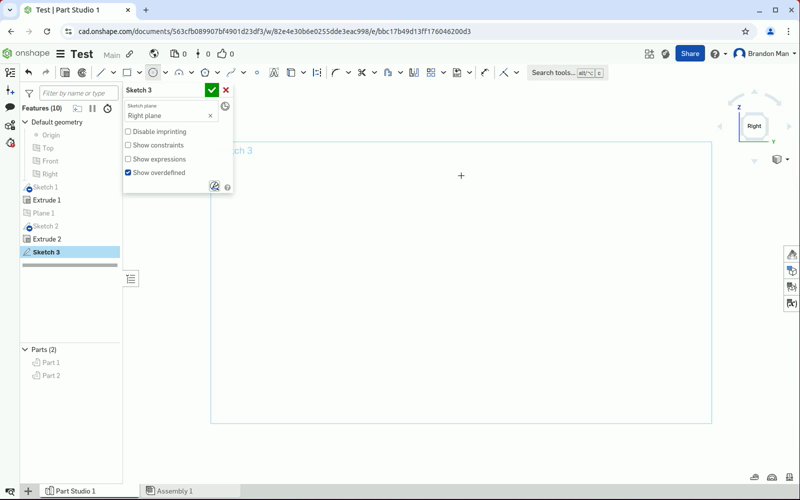
key_up(shift)
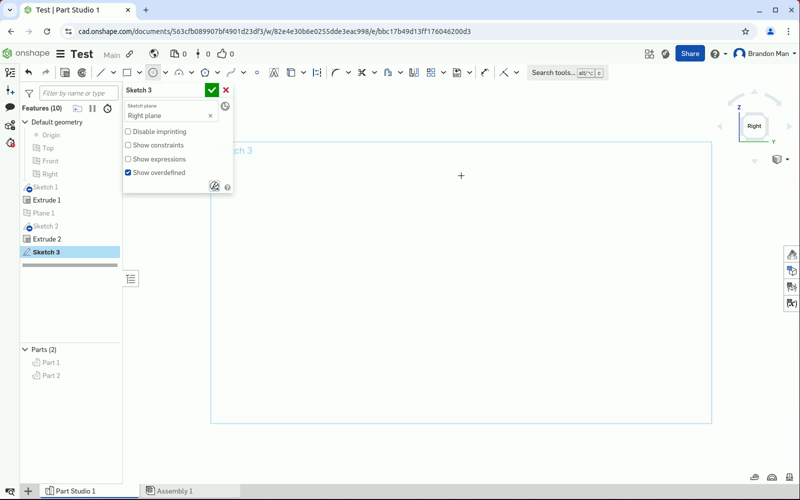
mouse_move(466, 175)
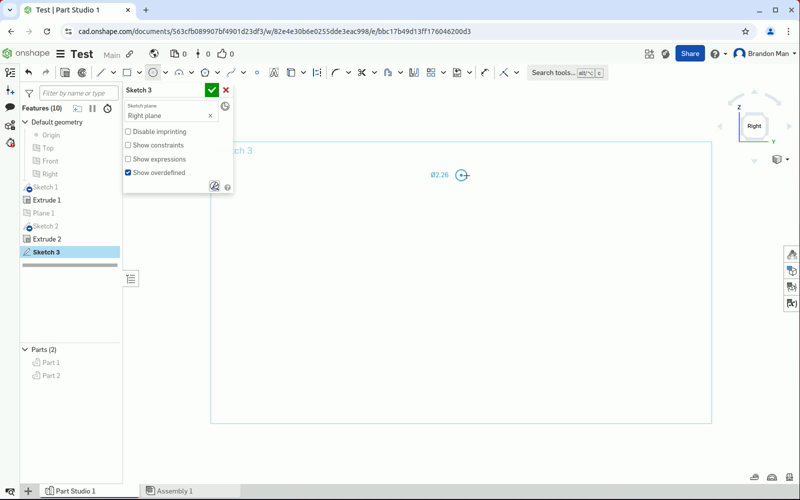
click(466, 175)
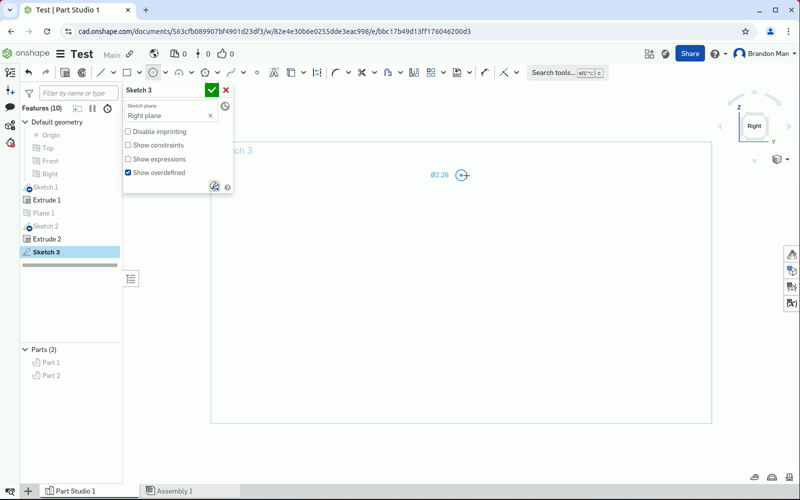
key(esc)
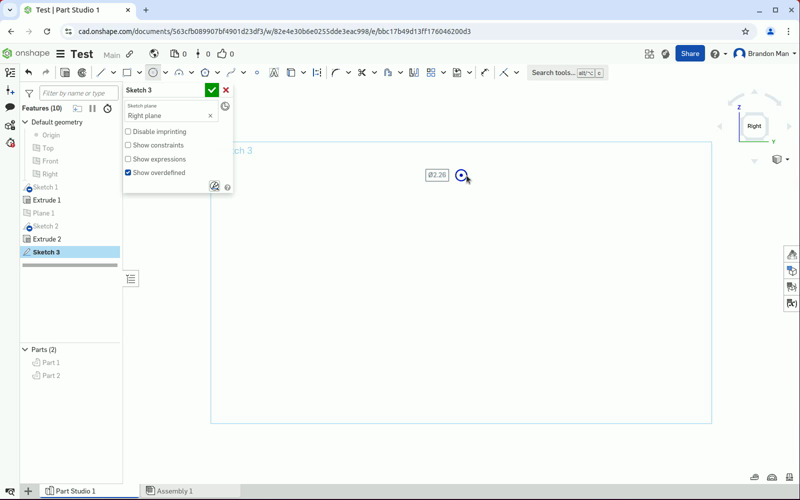
mouse_move(462, 177)
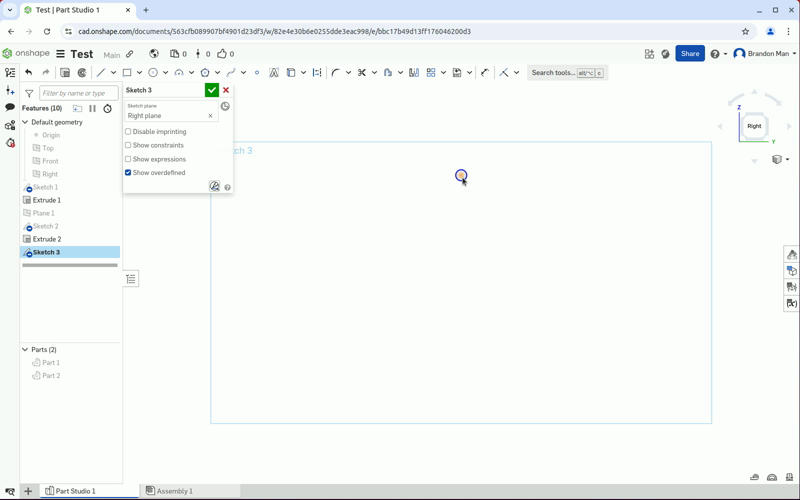
scroll(6)
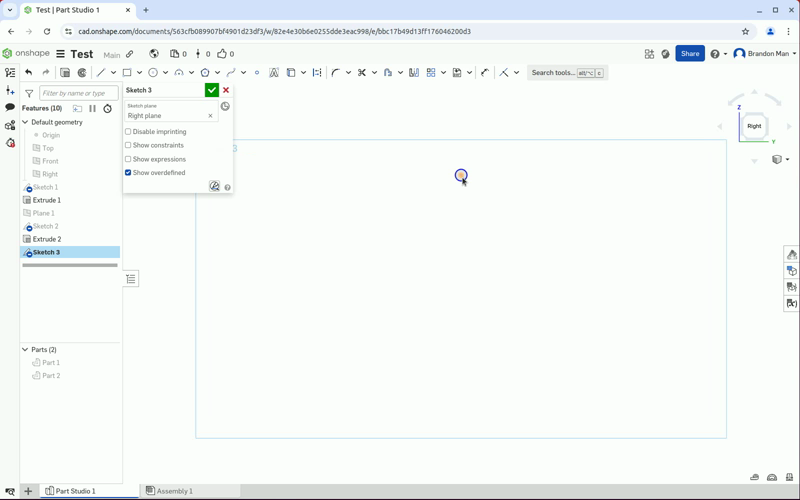
scroll(6)
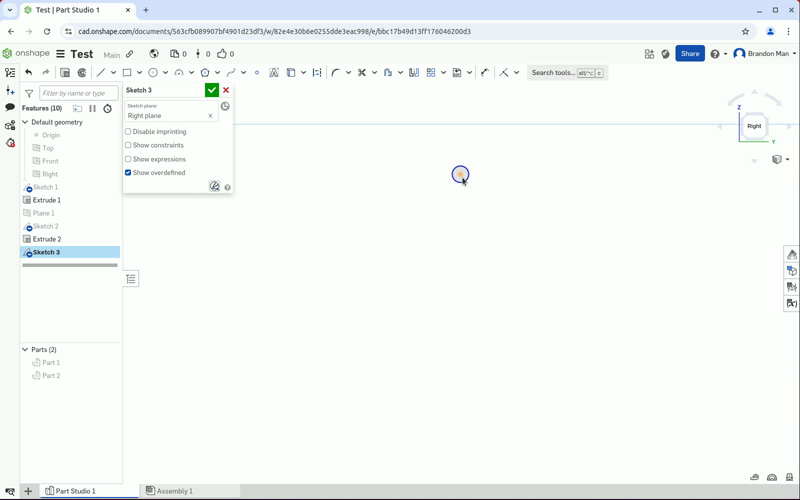
scroll(6)
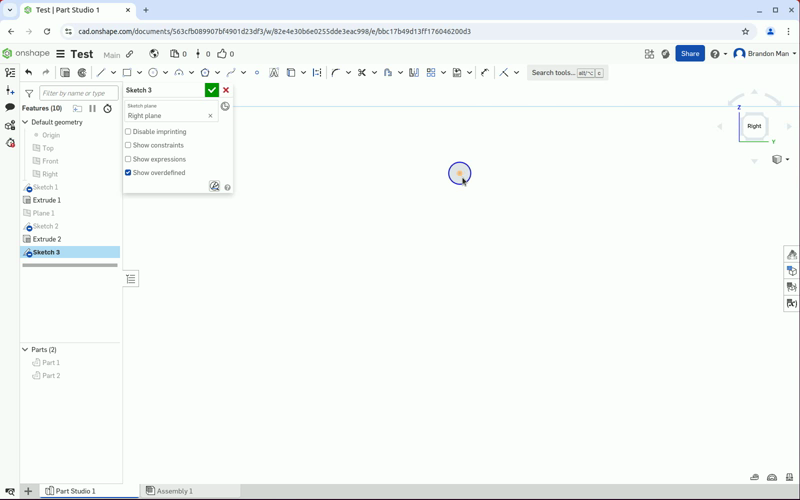
scroll(6)
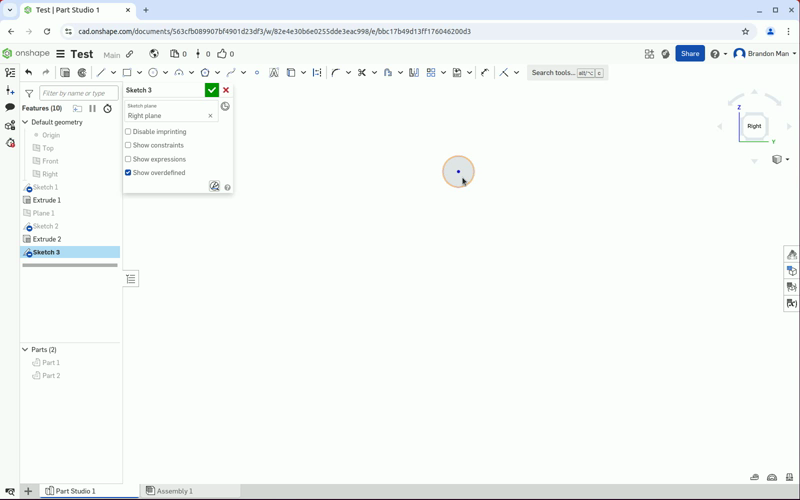
scroll(6)
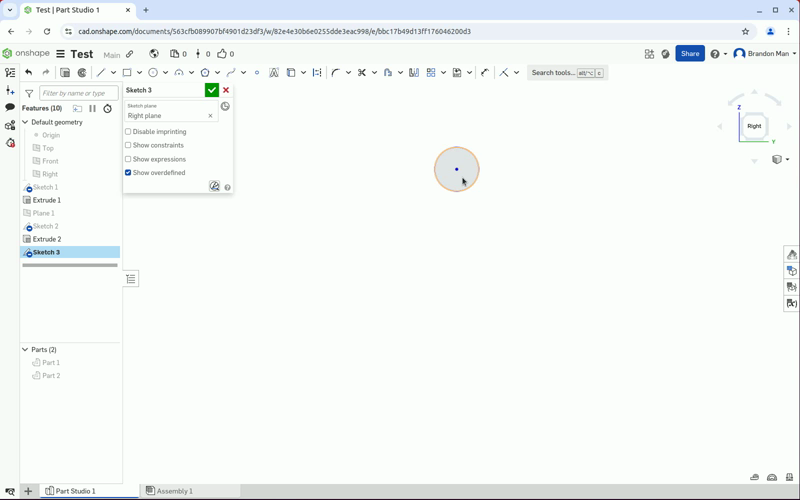
scroll(6)
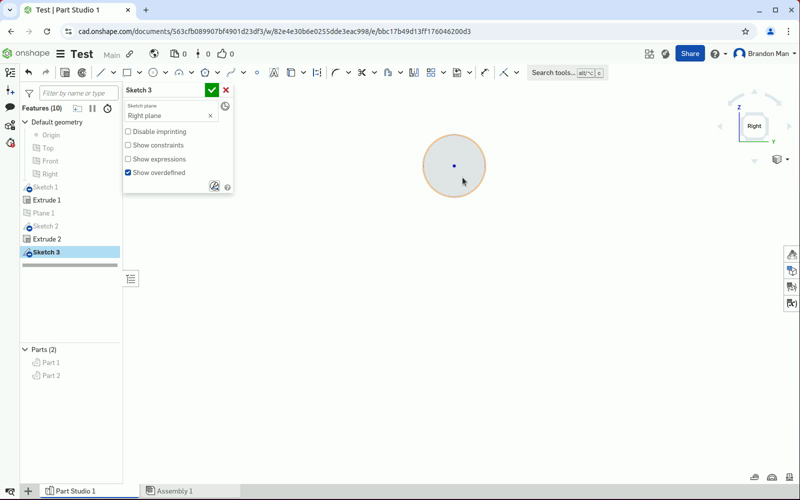
scroll(6)
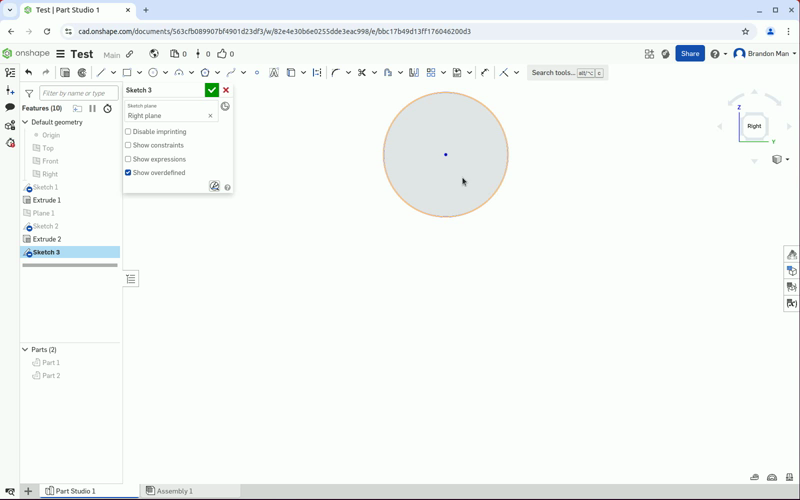
click(462, 177)
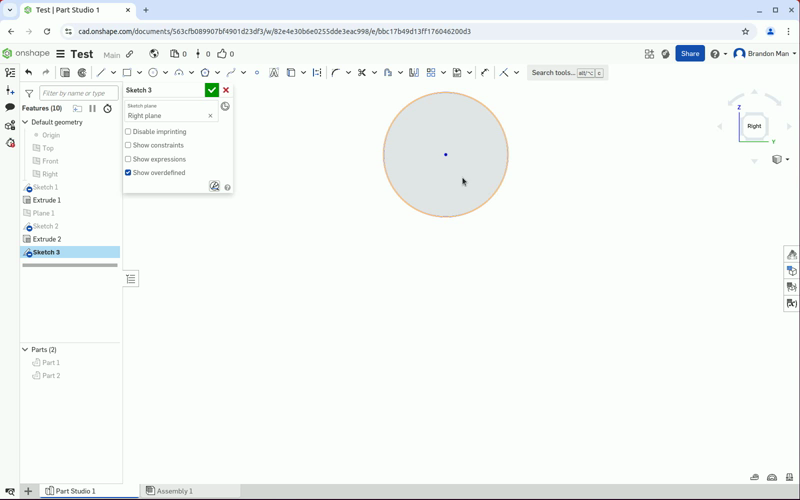
scroll(-6)
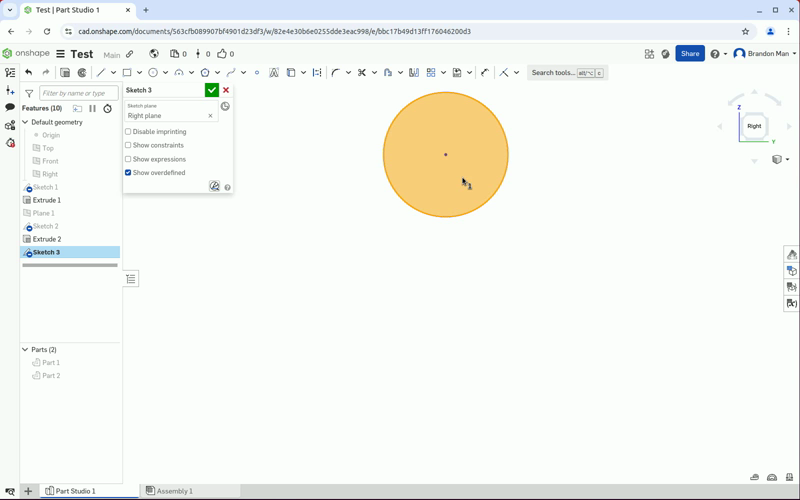
scroll(-6)
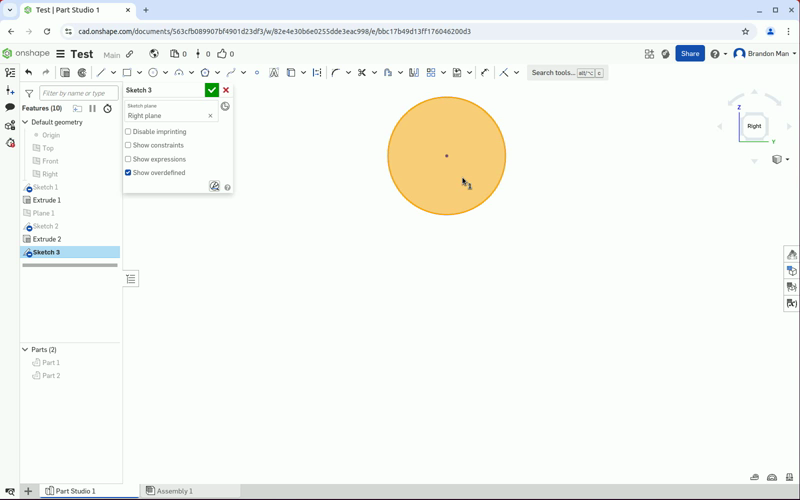
scroll(-6)
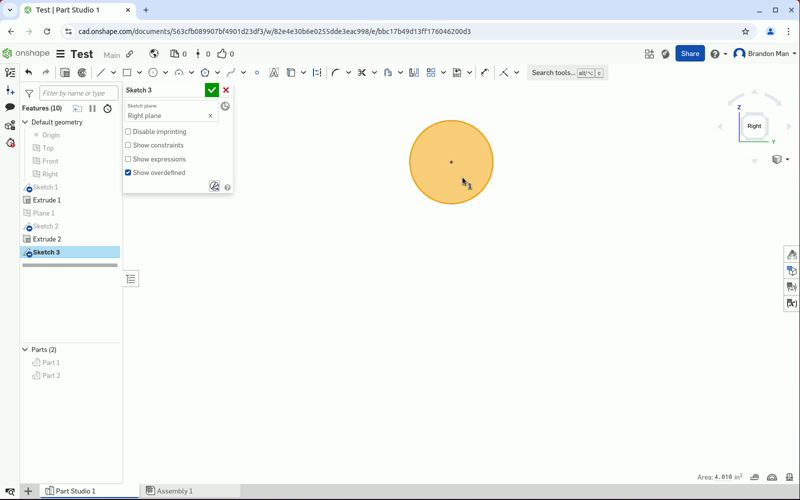
scroll(-6)
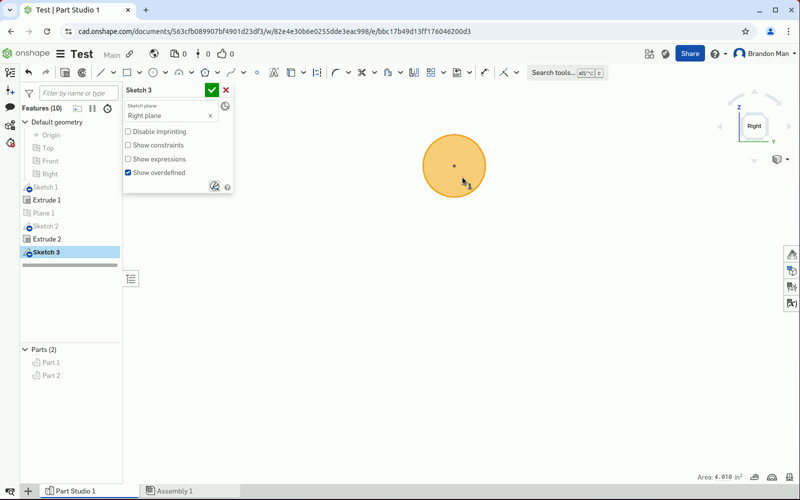
scroll(-6)
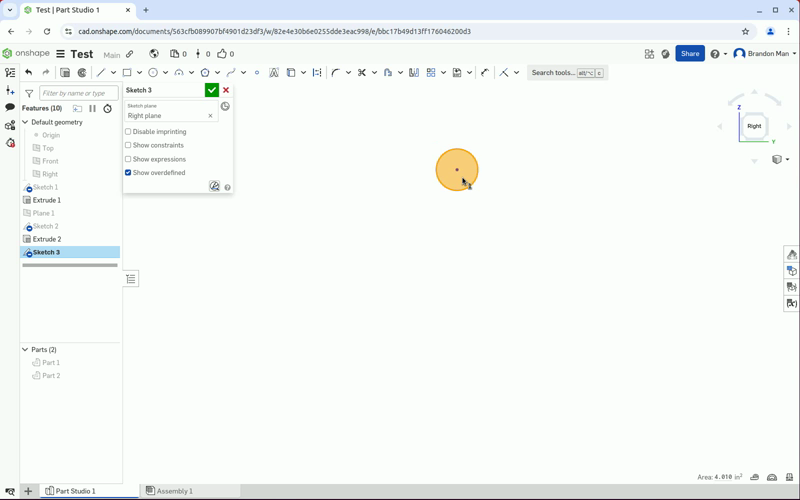
scroll(-6)
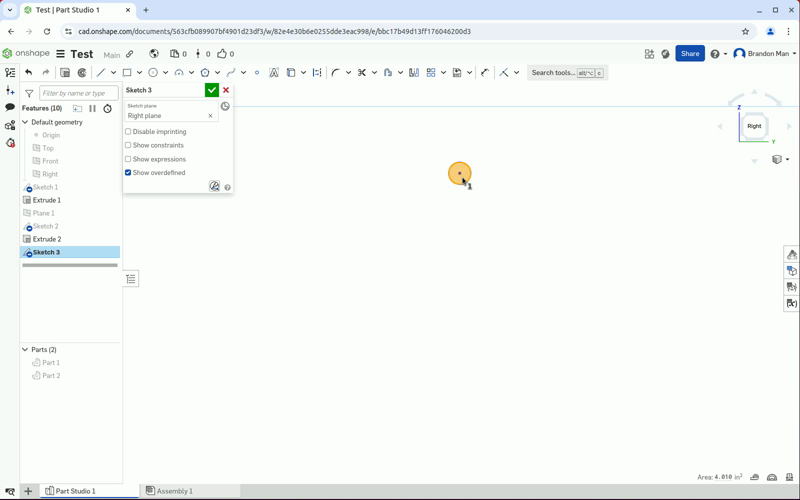
scroll(-6)
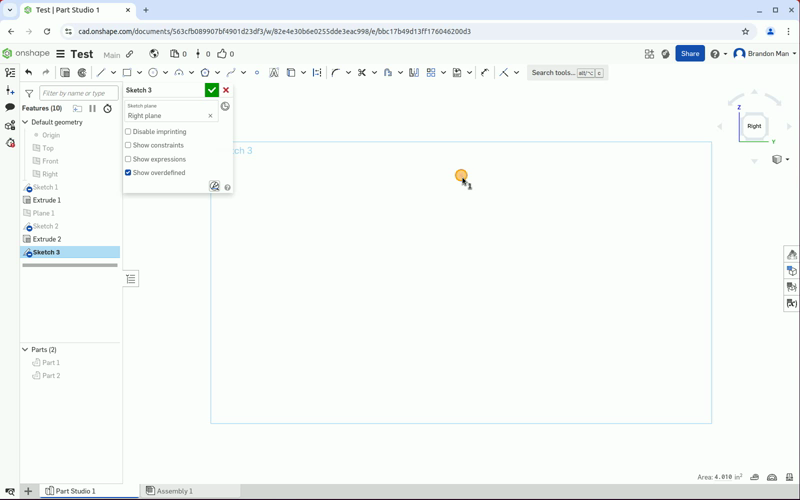
mouse_move(73, 352)
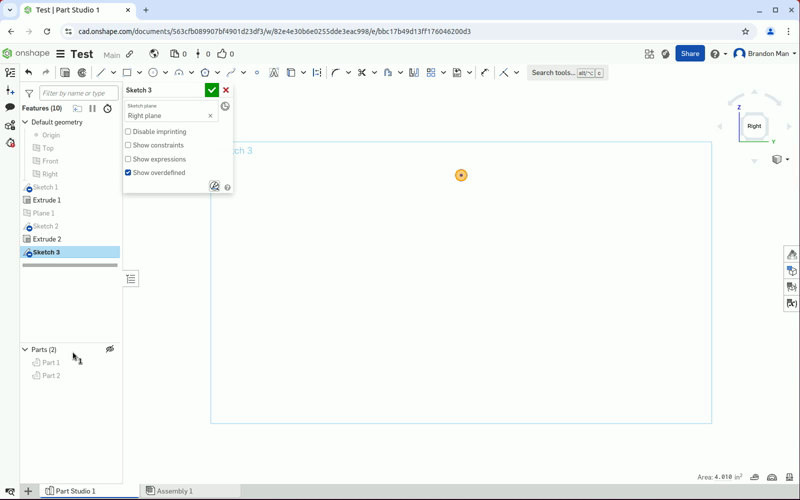
key(shift+y)
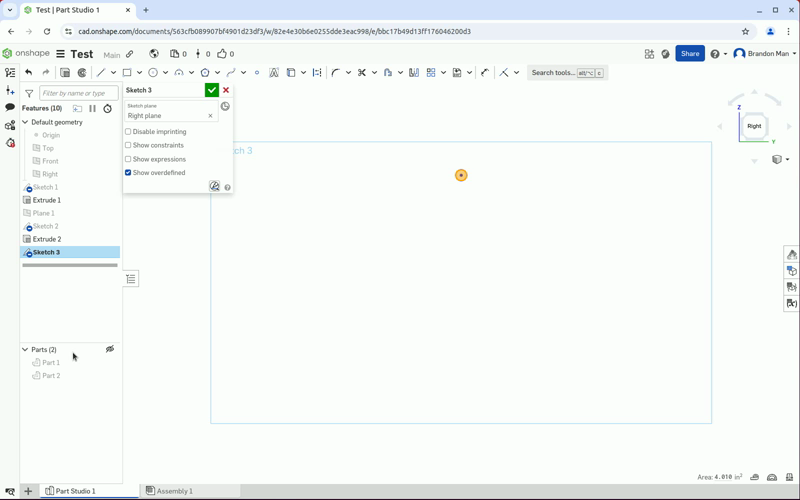
key(shift+e)
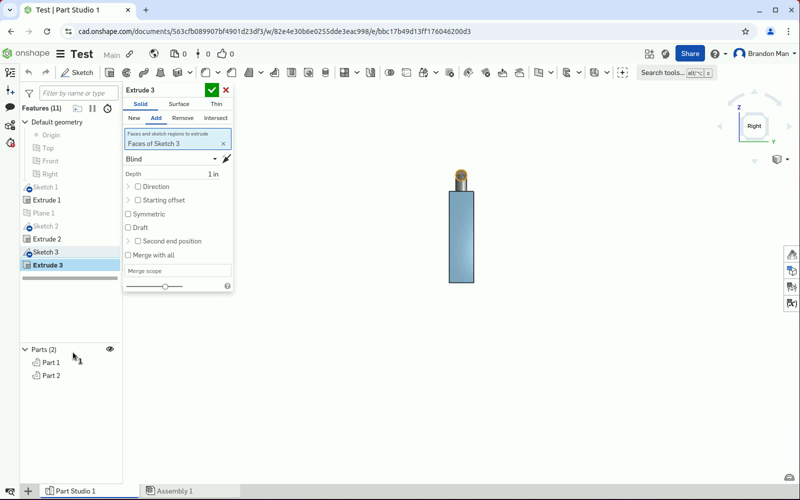
mouse_move(143, 106)
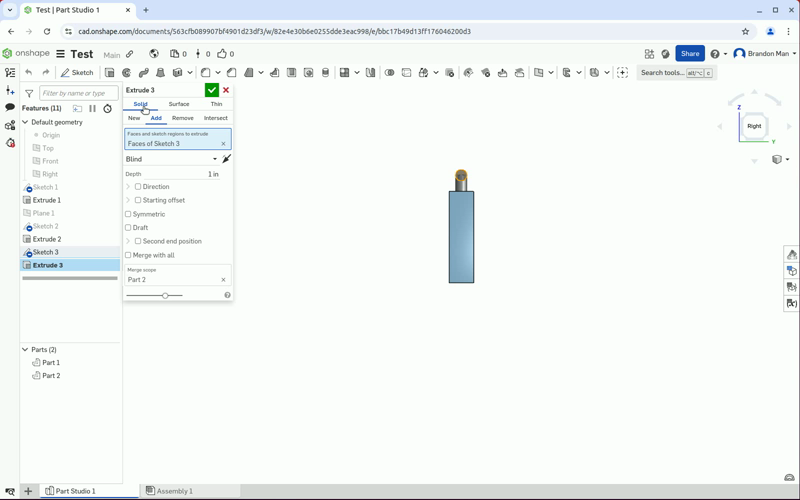
click(143, 106)
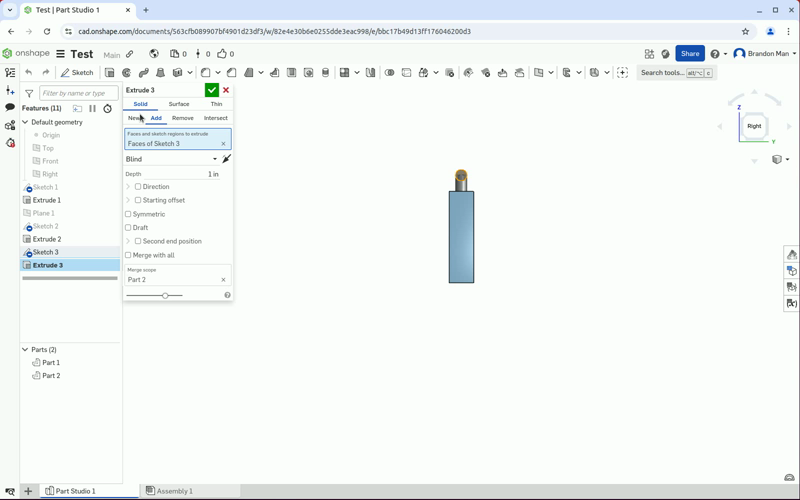
mouse_move(137, 120)
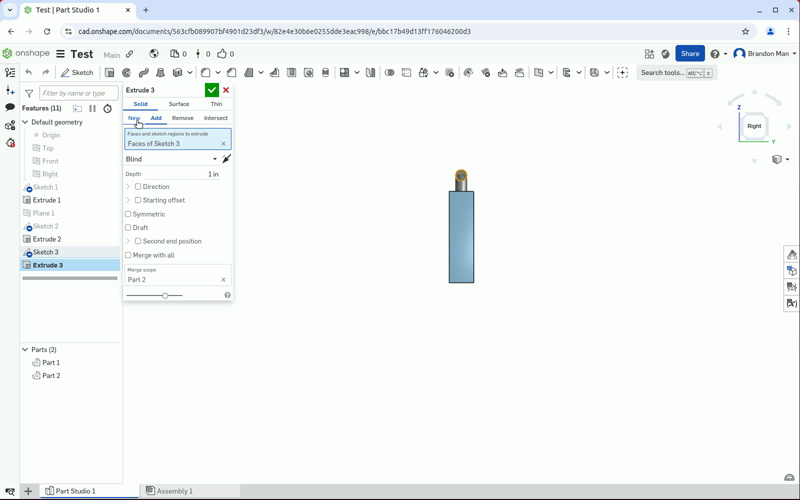
click(137, 120)
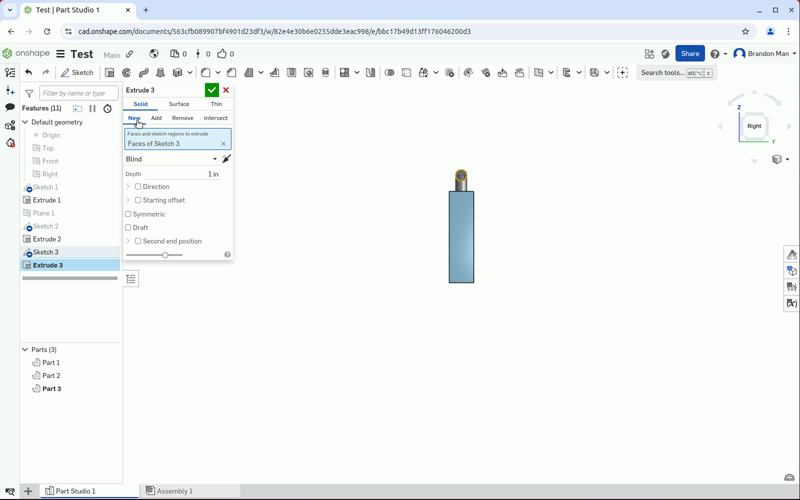
key(tab, 4)
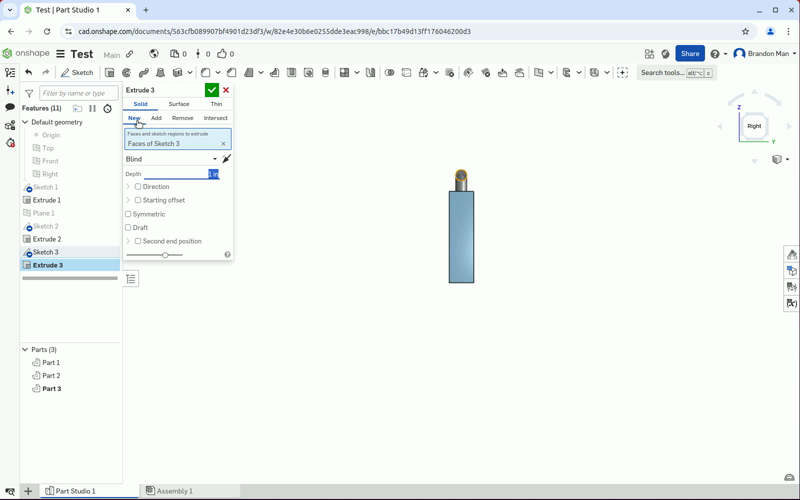
text(10.11)
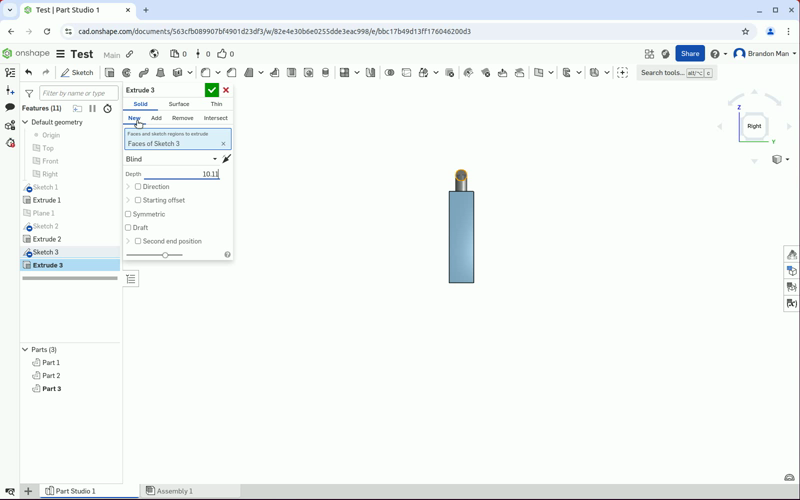
key(tab, 3)
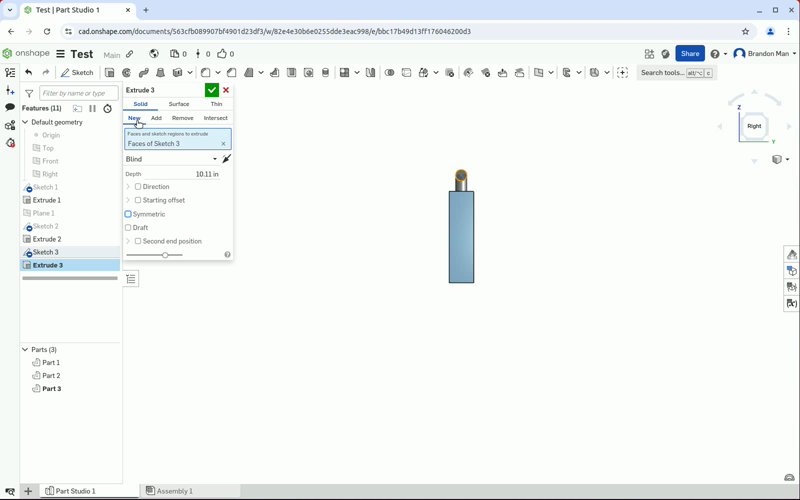
key(space)
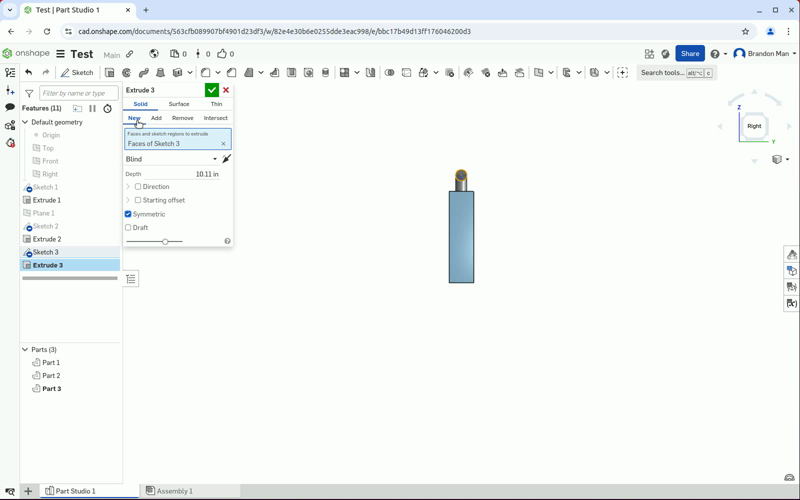
key(enter)
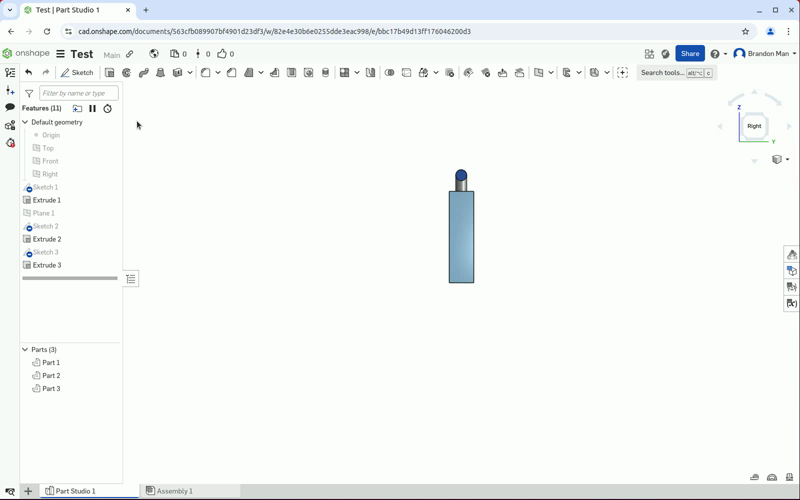
key(shift+h)
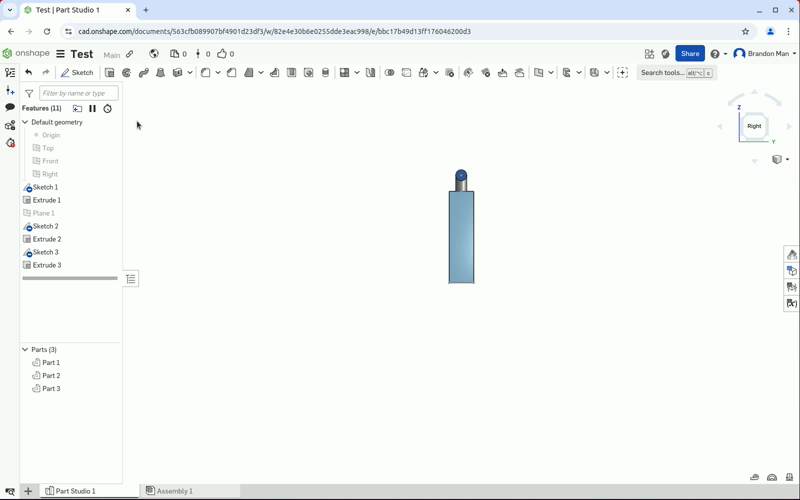
key(shift+h)
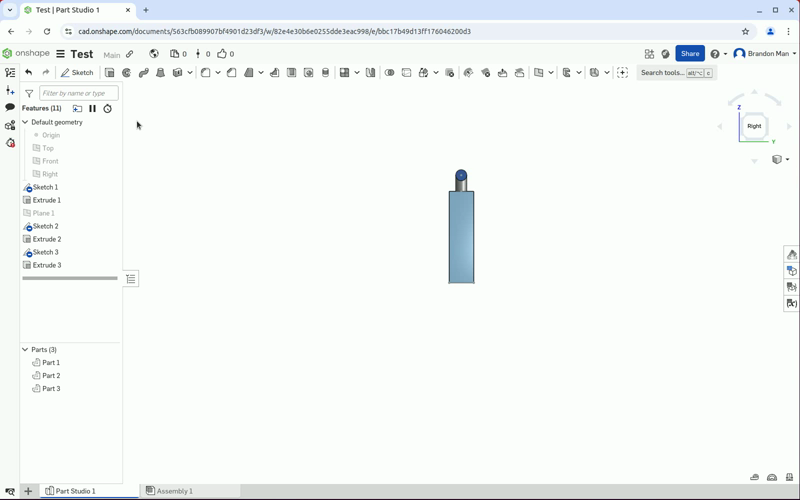
key(shift+7)
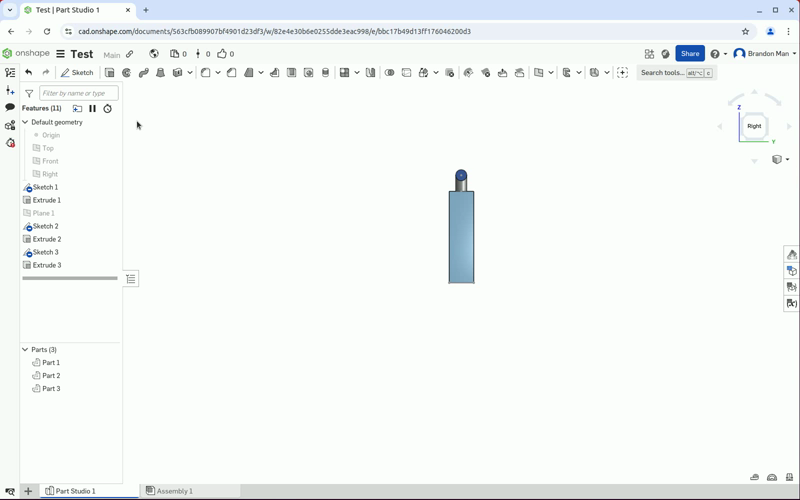
key(right, 2)
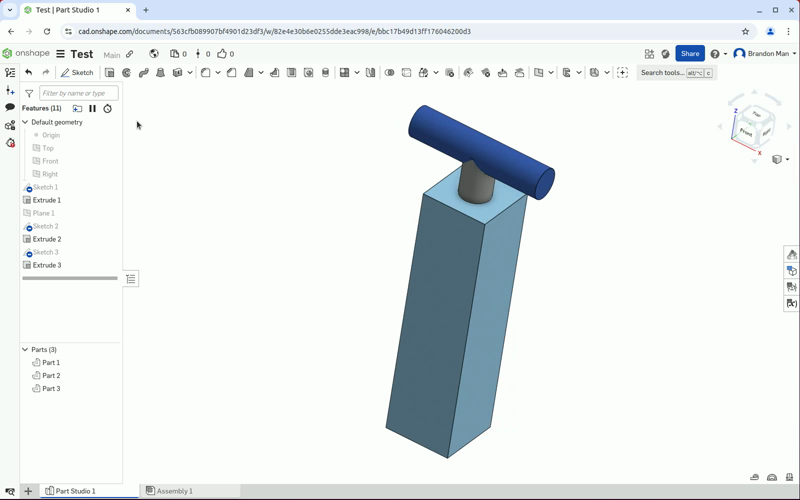
key(down, 2)
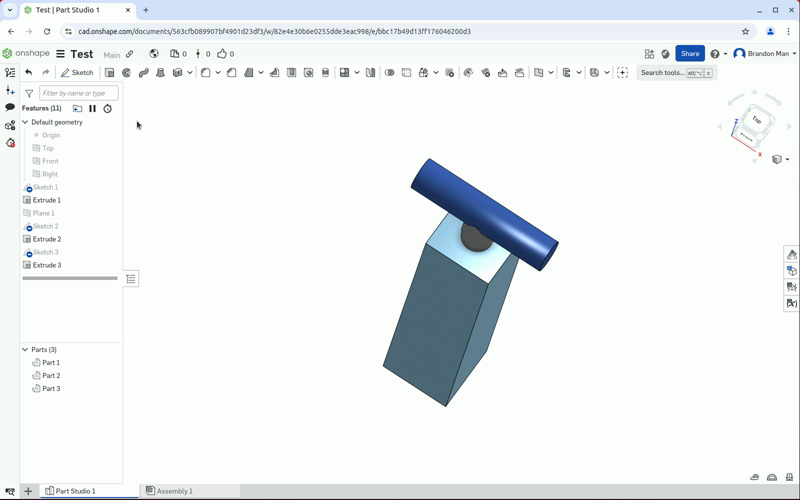
key(up, 2)
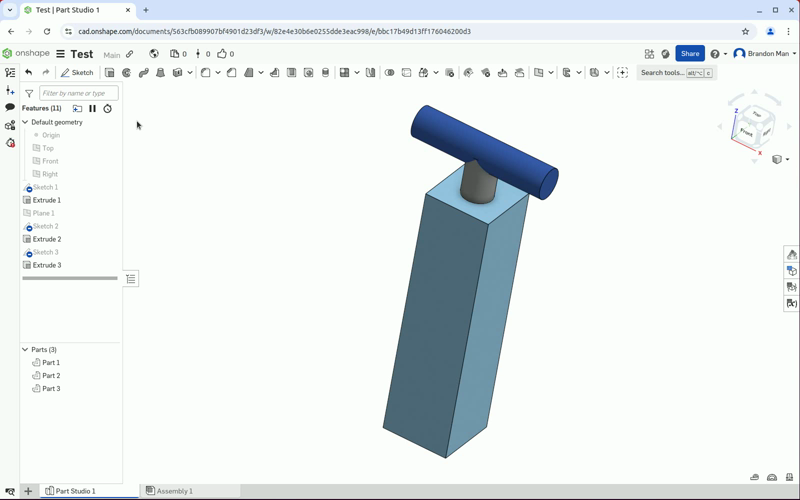
key(left, 2)
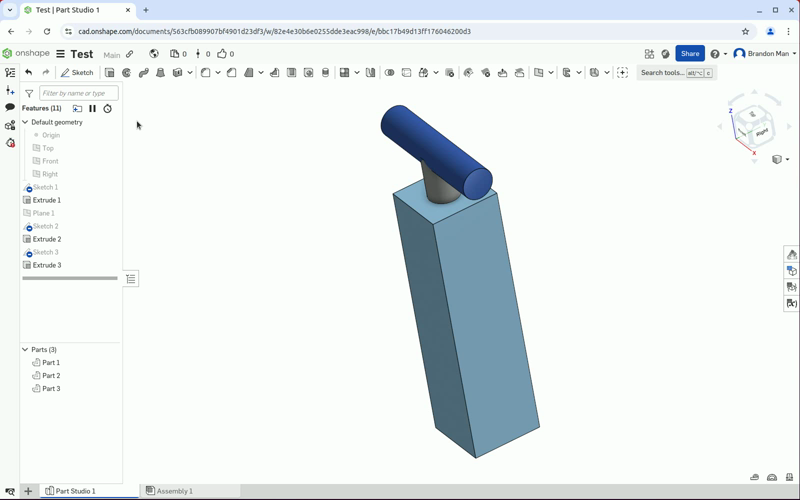
mouse_move(73, 189)
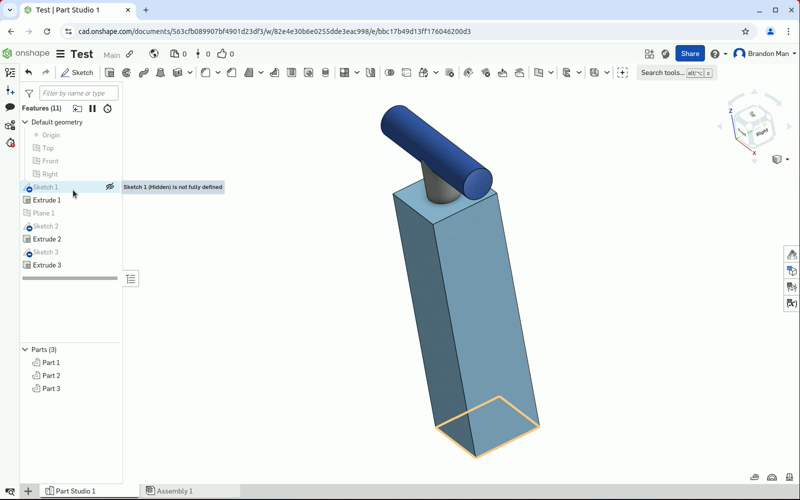
click(73, 189)